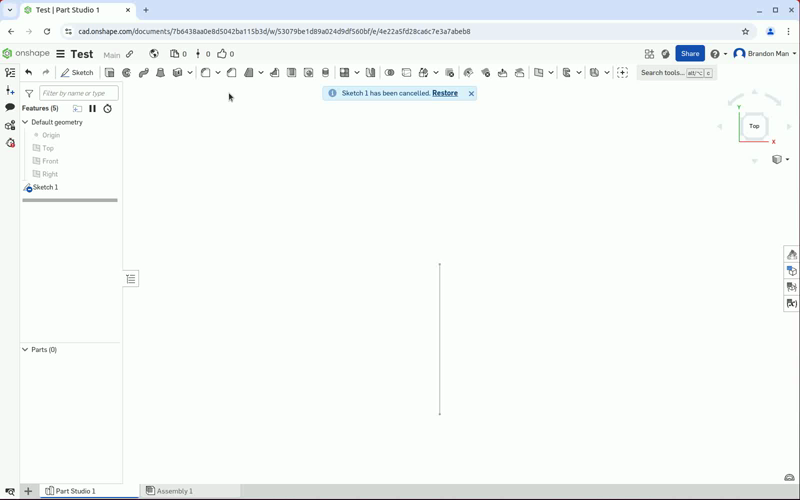
key(shift+h)
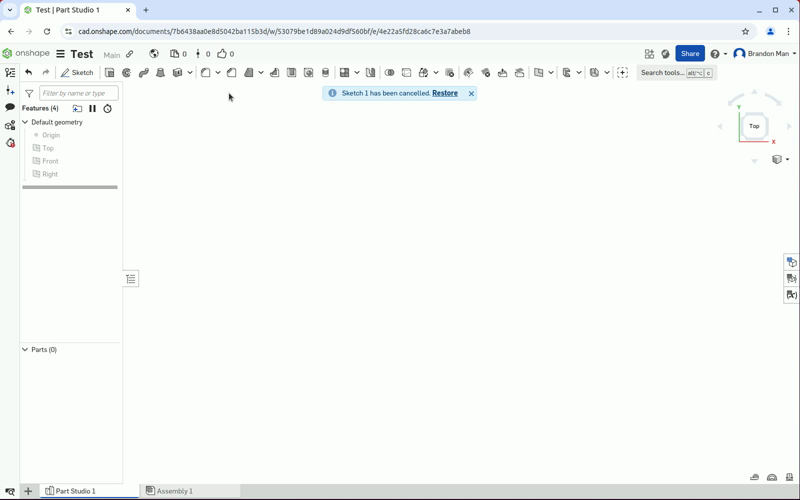
mouse_move(73, 352)
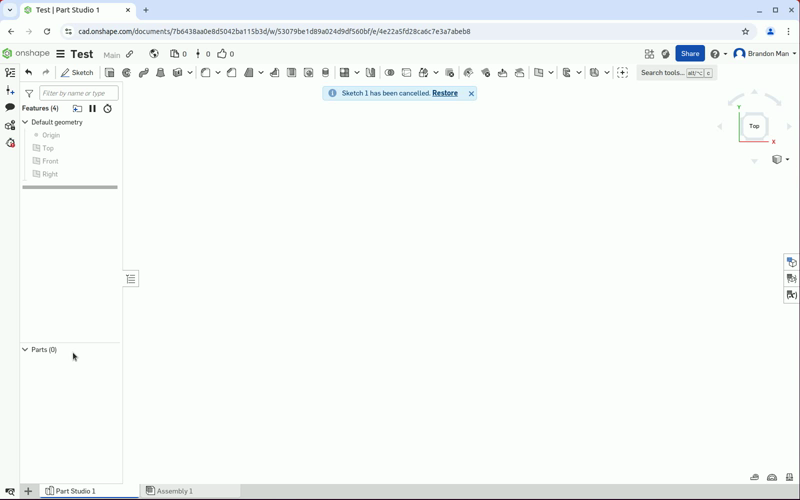
key(y)
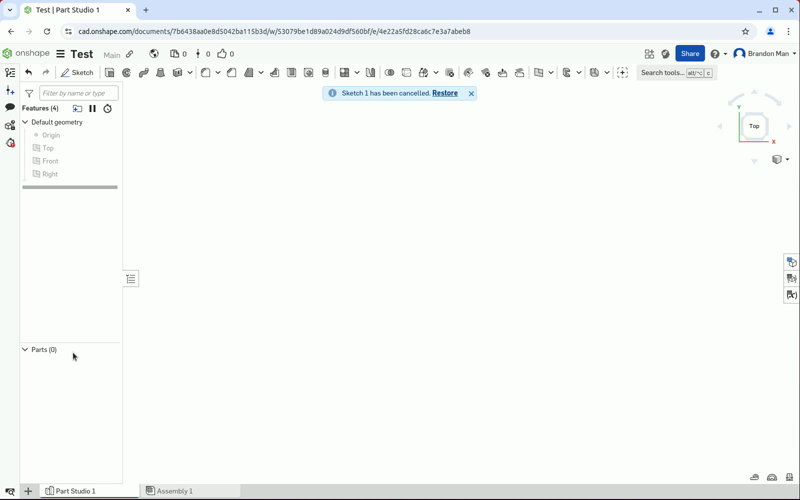
key(shift+p)
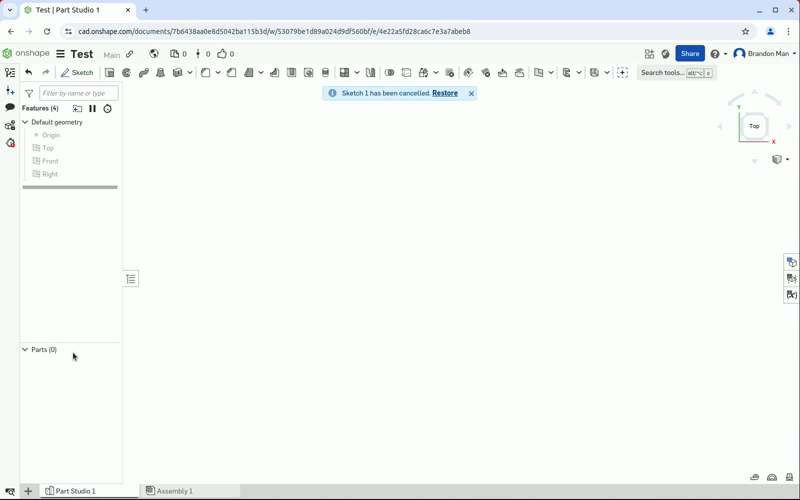
key(space)
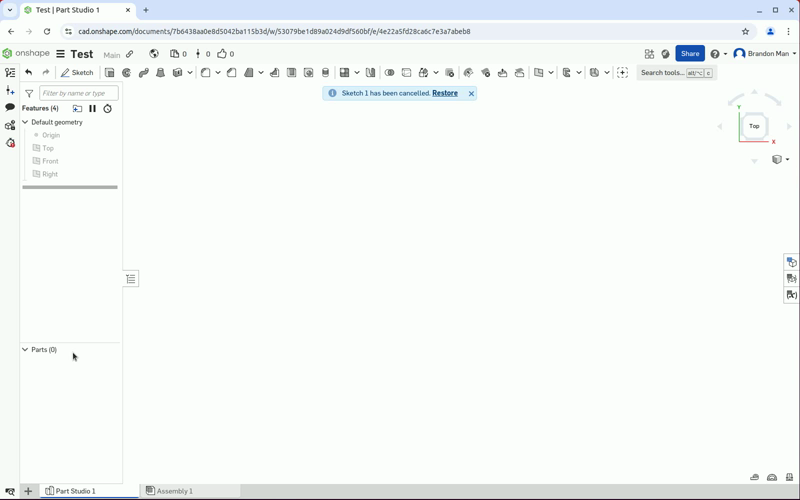
key_down(shift)
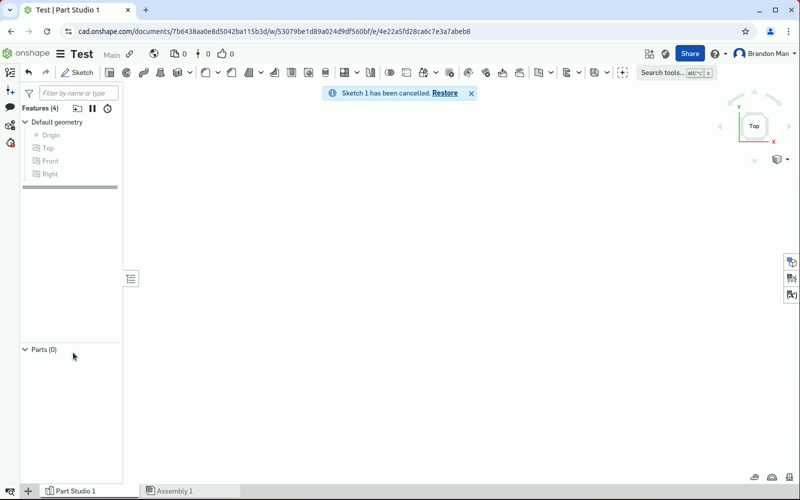
key(up)
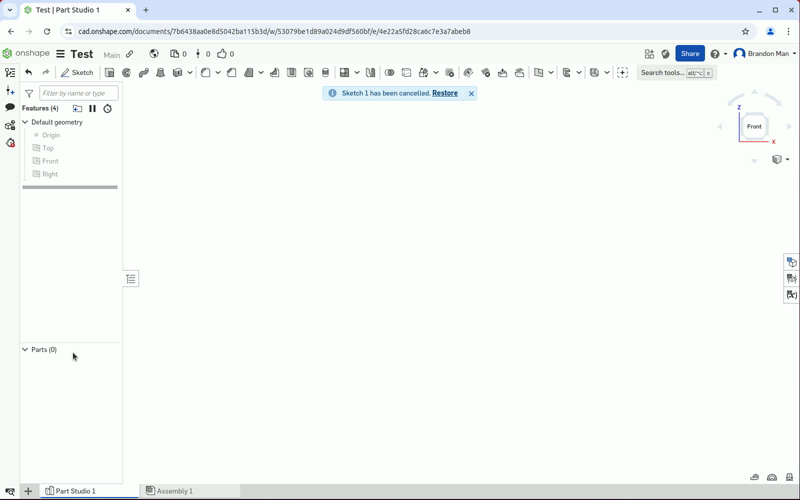
key_up(shift)
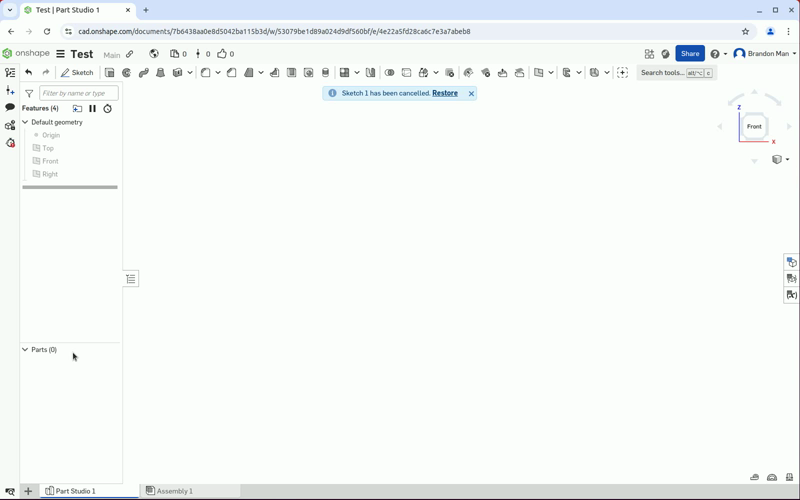
mouse_move(73, 352)
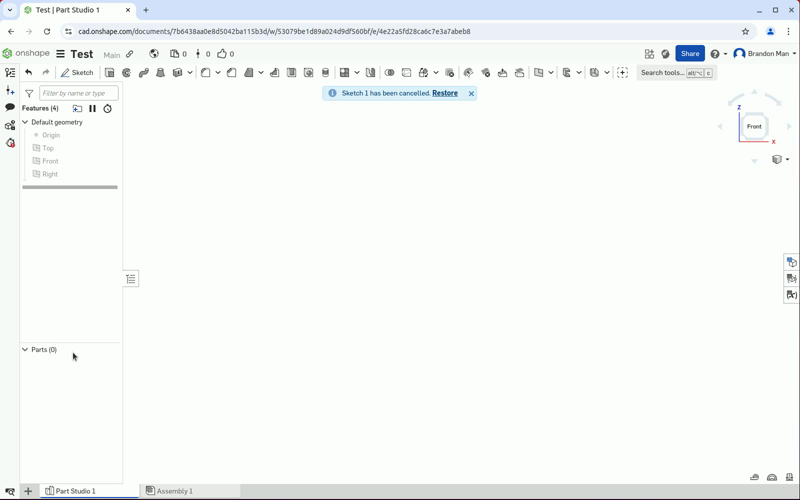
key(shift+y)
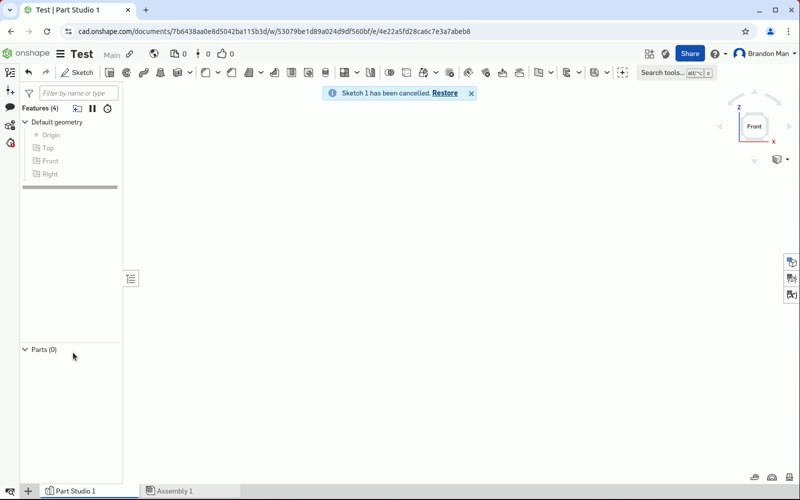
key(shift+s)
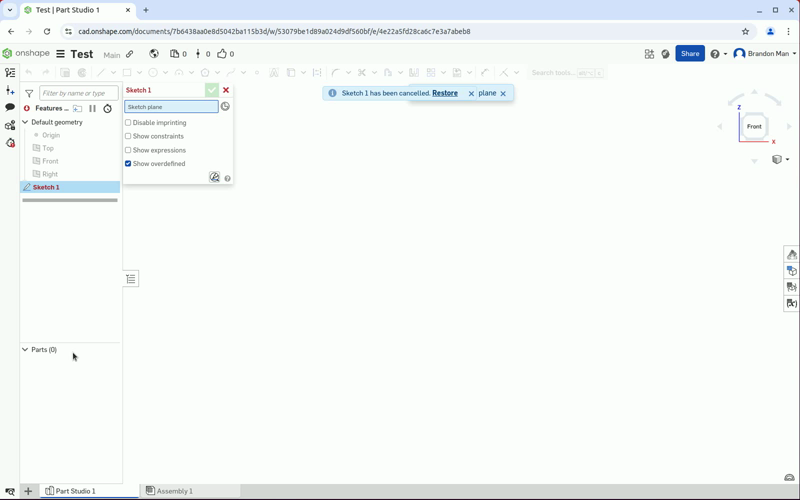
mouse_move(73, 163)
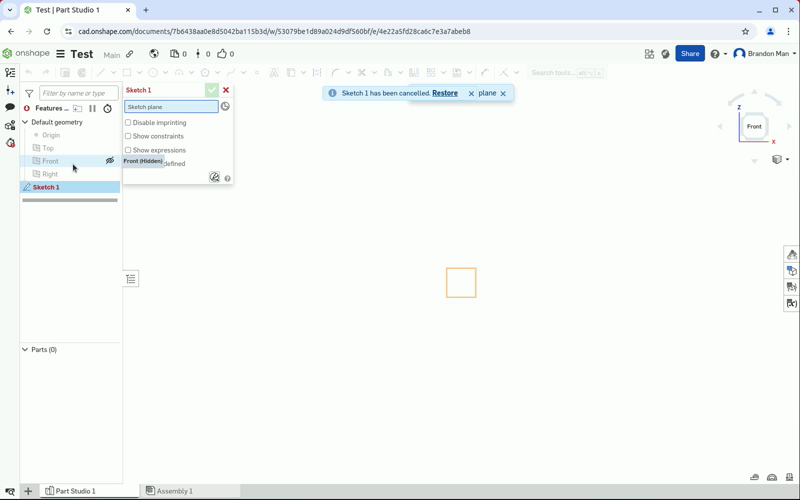
click(73, 163)
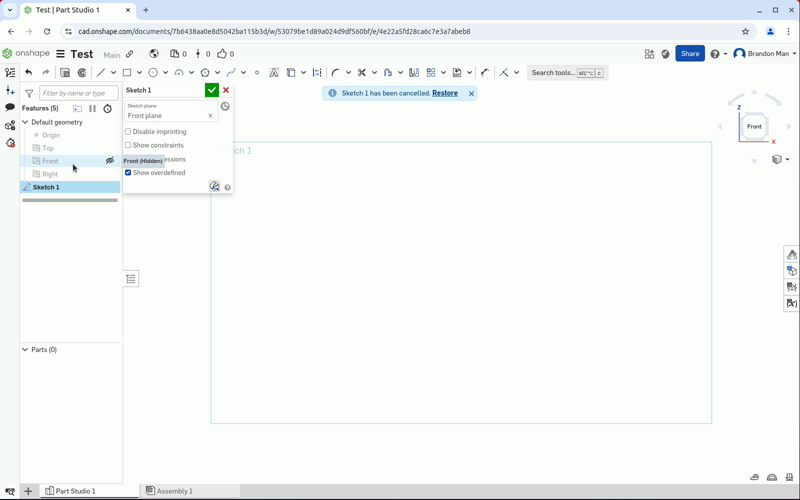
mouse_move(73, 352)
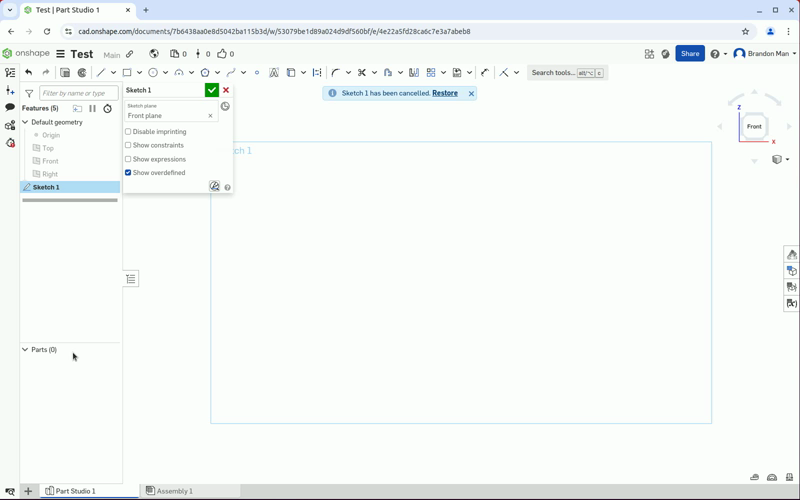
key(y)
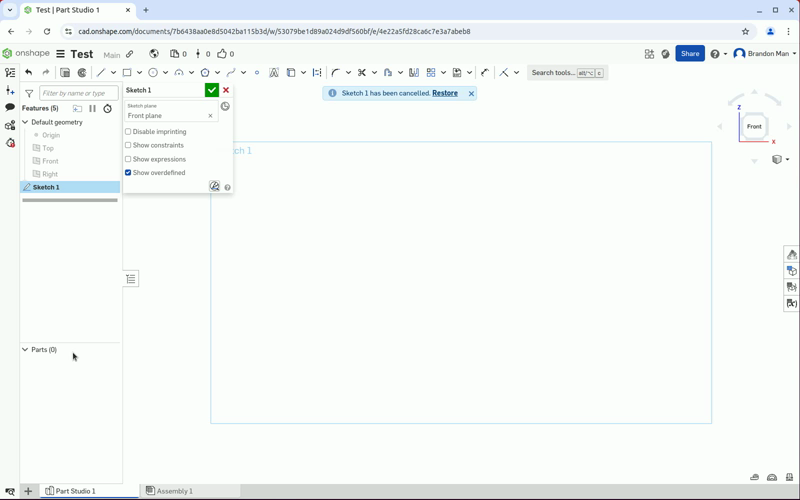
key(l)
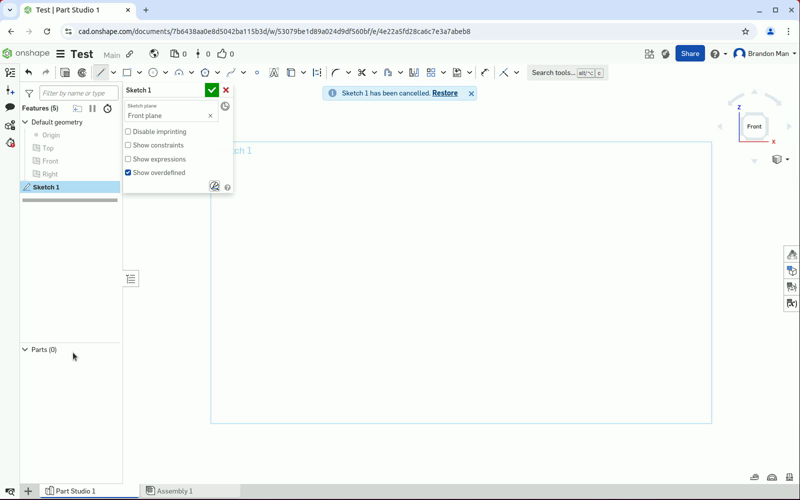
key_down(shift)
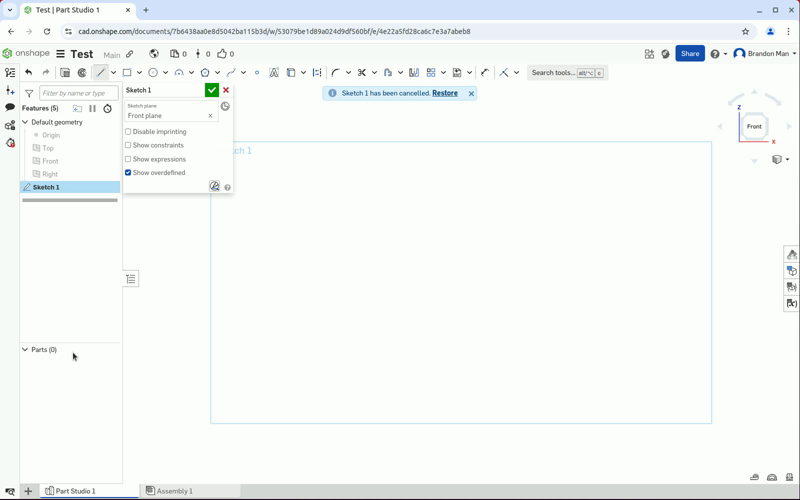
mouse_move(348, 339)
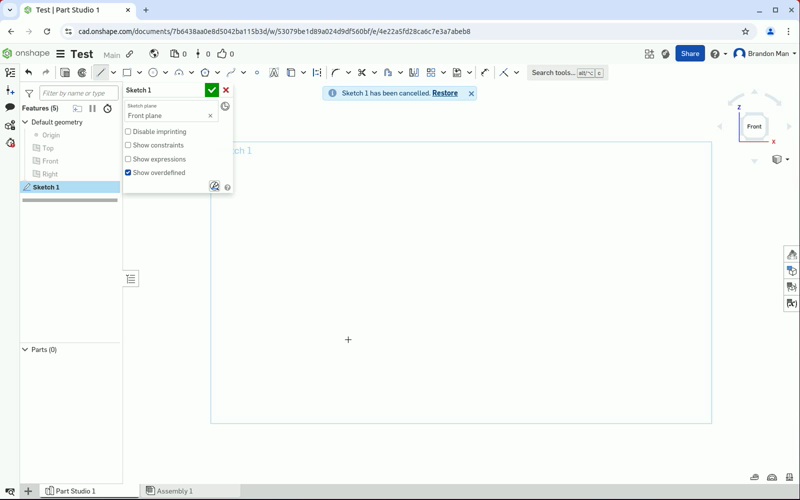
click(348, 339)
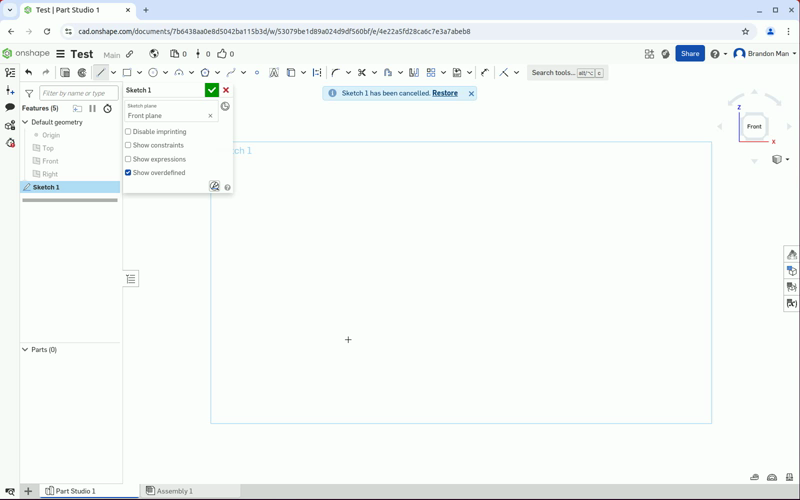
key_up(shift)
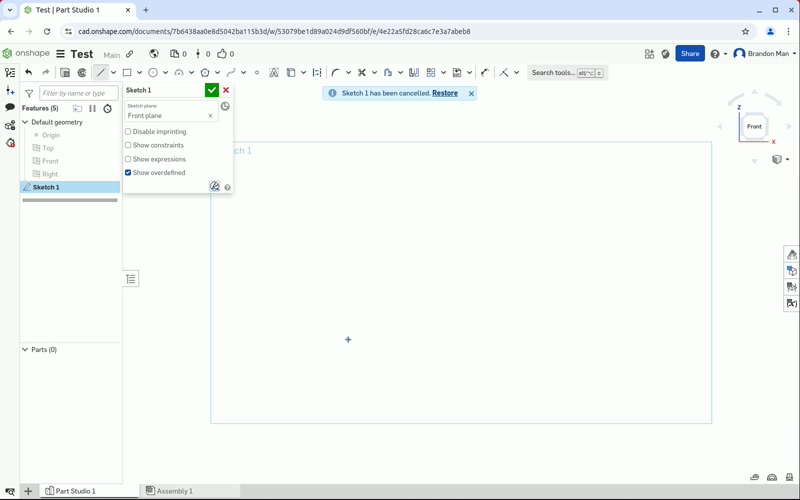
key_down(shift)
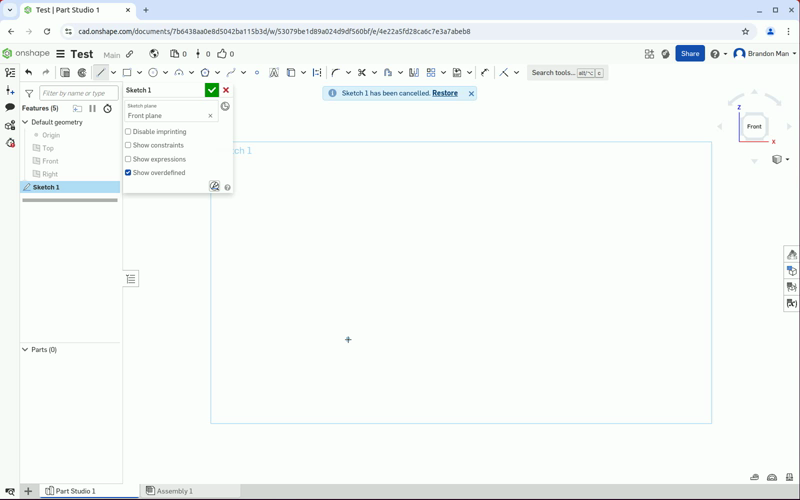
mouse_move(572, 339)
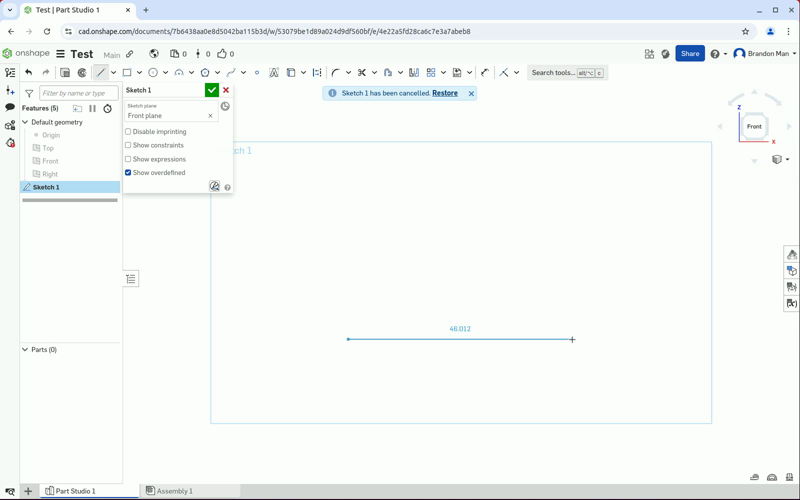
click(572, 339)
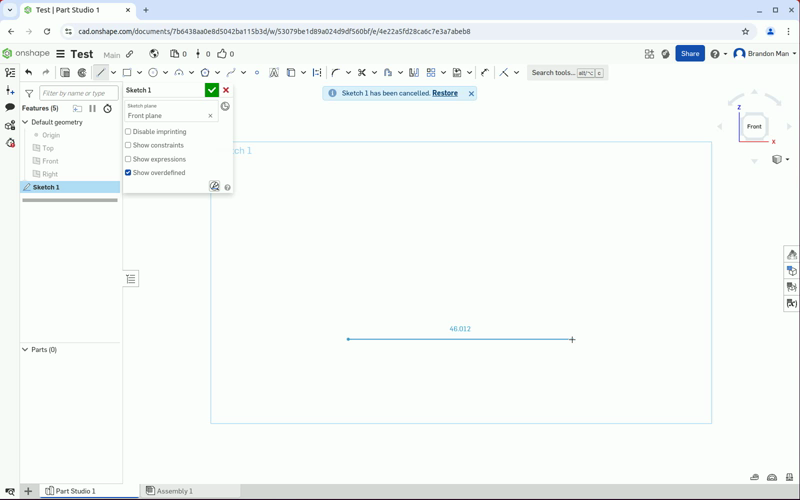
key_up(shift)
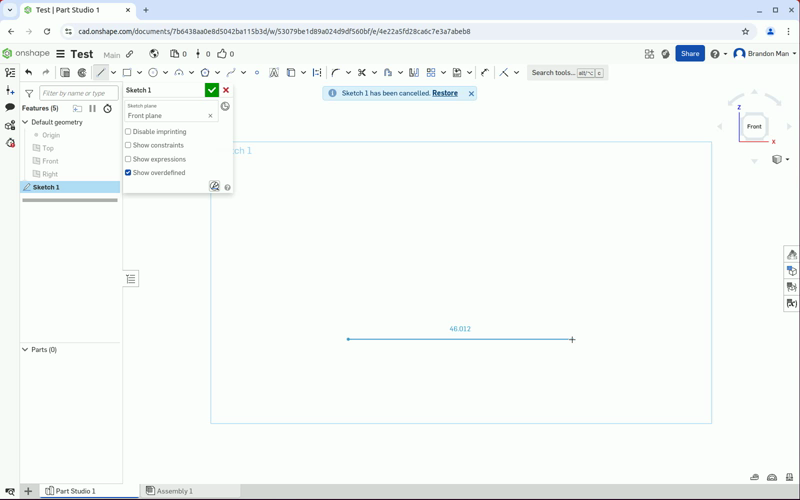
key_down(shift)
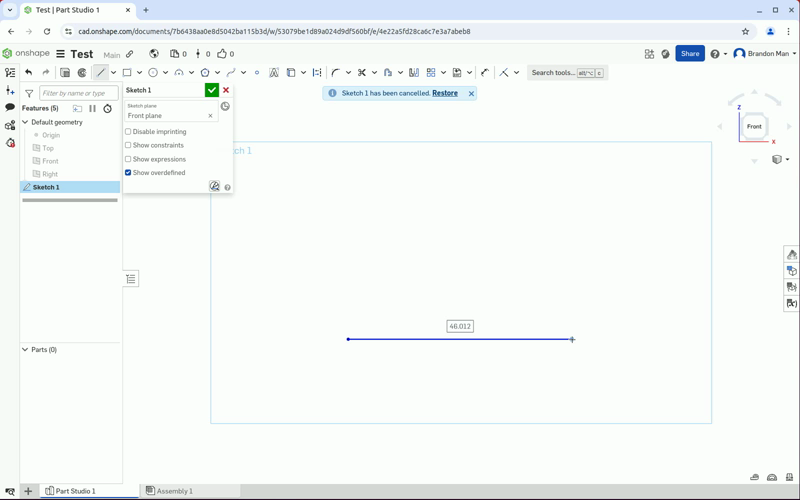
mouse_move(572, 226)
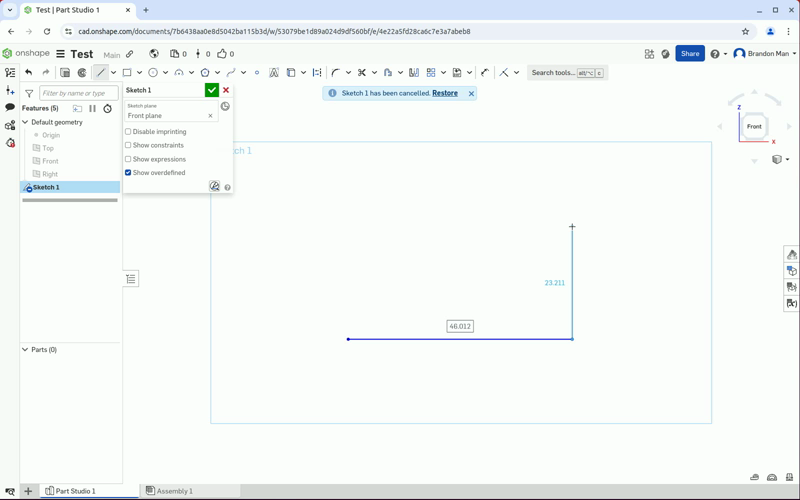
click(572, 226)
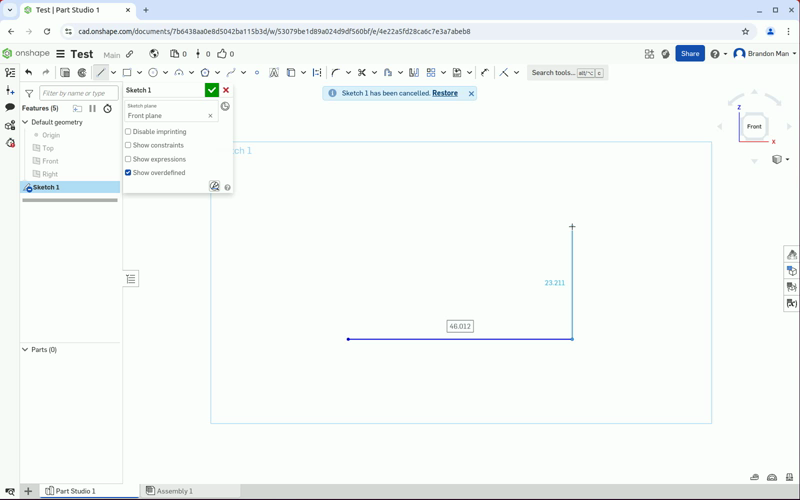
key_up(shift)
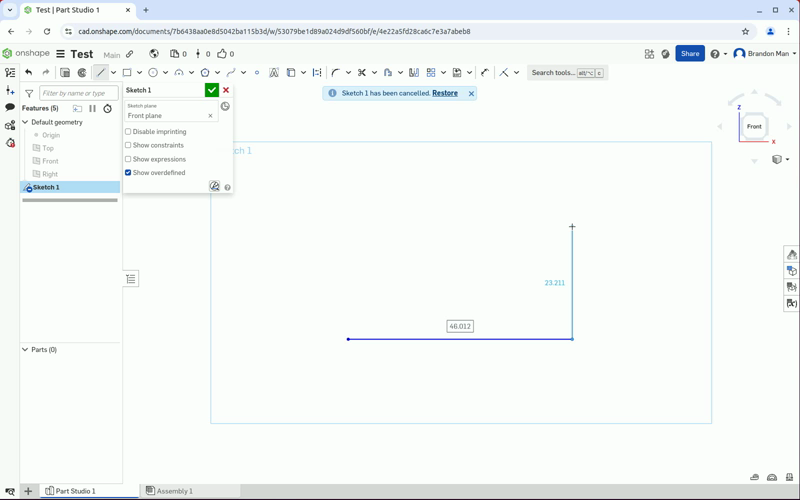
key_down(shift)
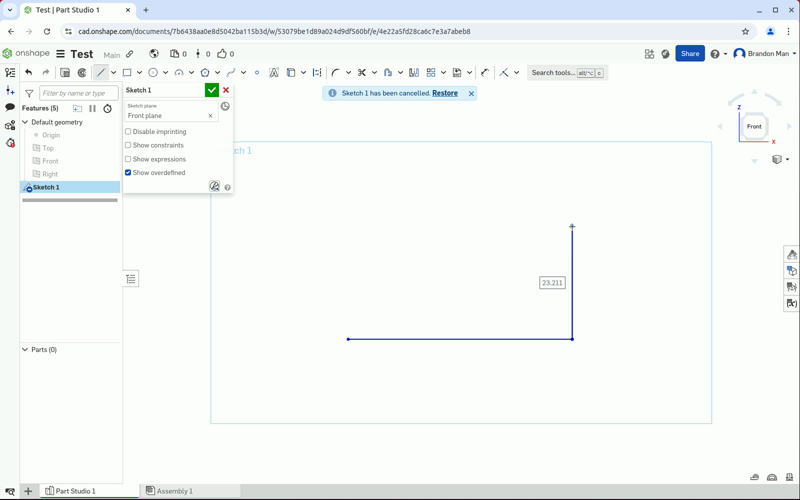
mouse_move(348, 226)
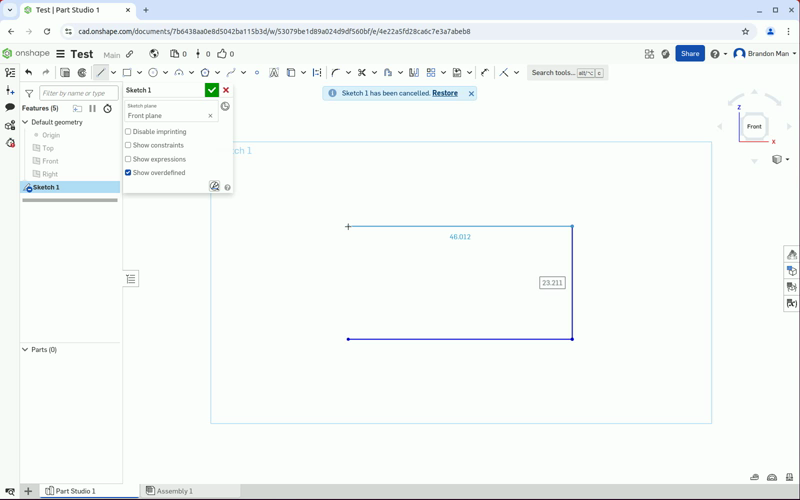
click(348, 226)
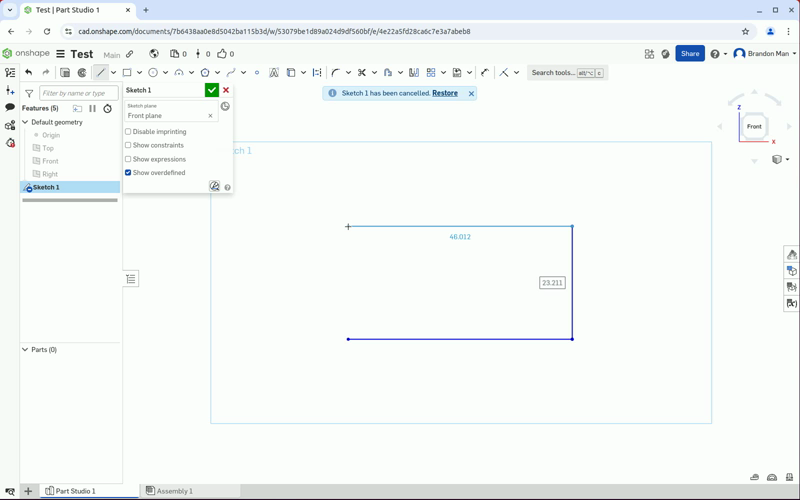
key_up(shift)
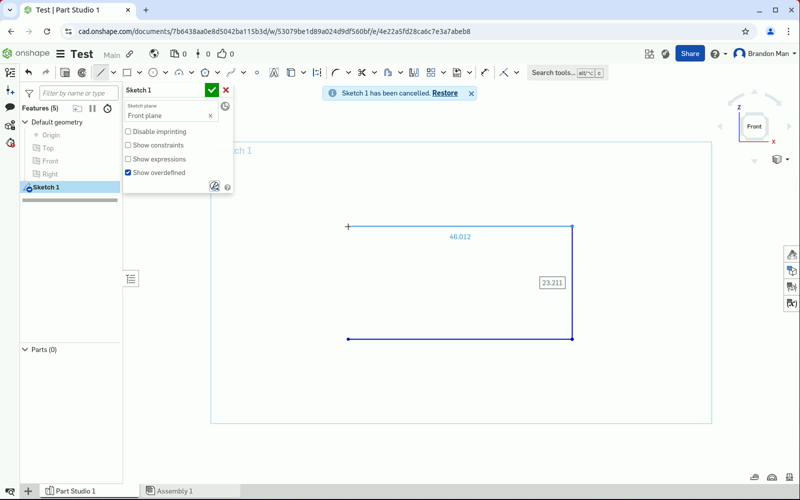
key_down(shift)
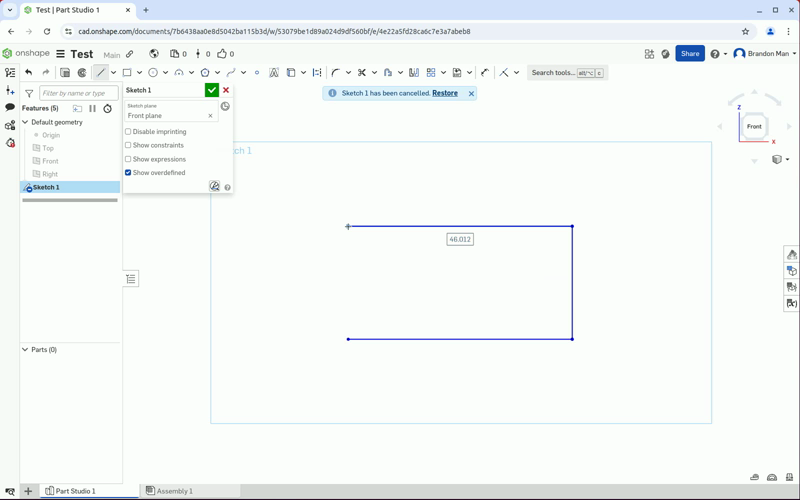
mouse_move(348, 339)
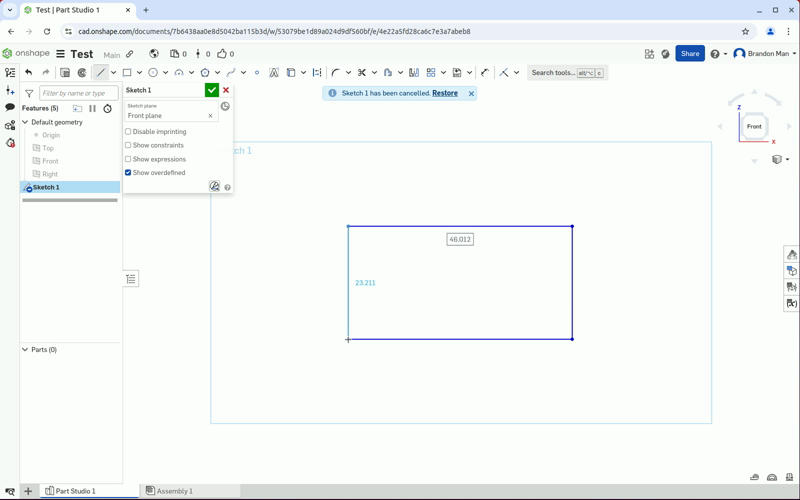
key_up(shift)
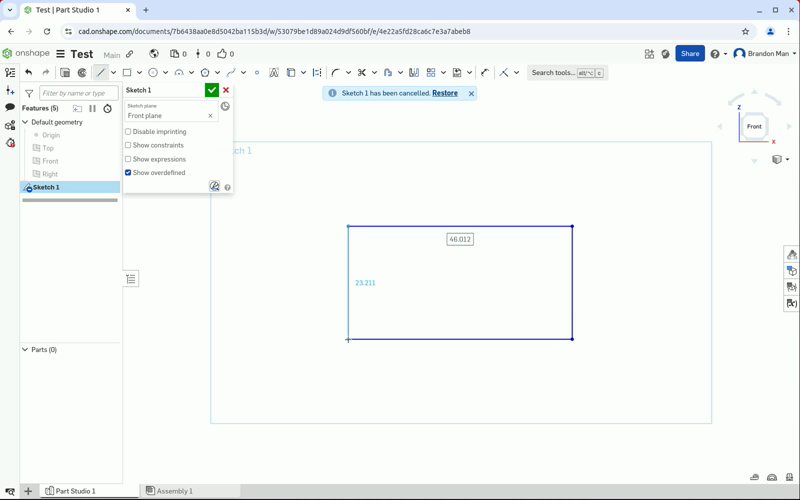
click(348, 339)
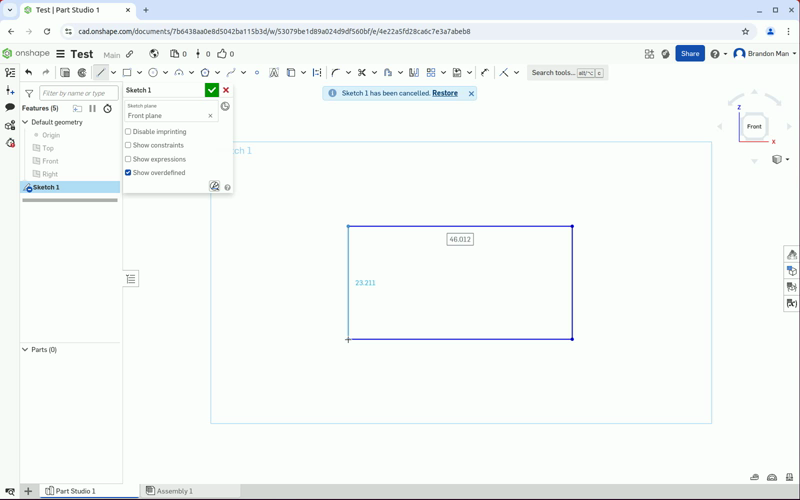
key(esc)
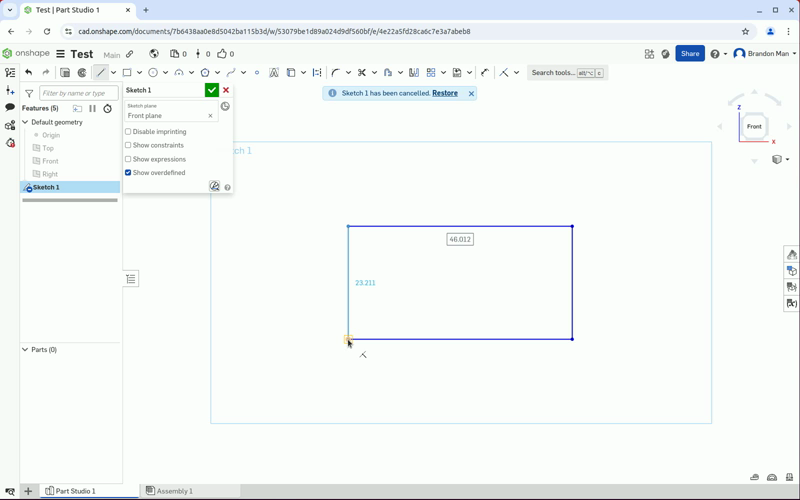
mouse_move(454, 265)
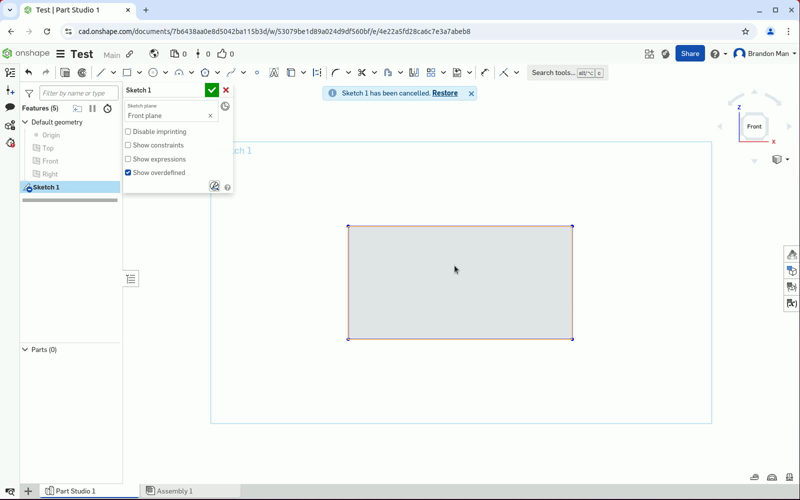
click(454, 265)
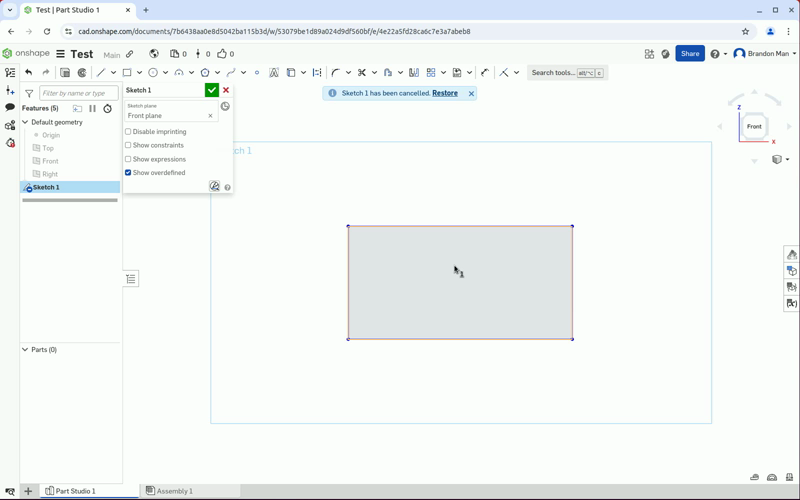
mouse_move(73, 352)
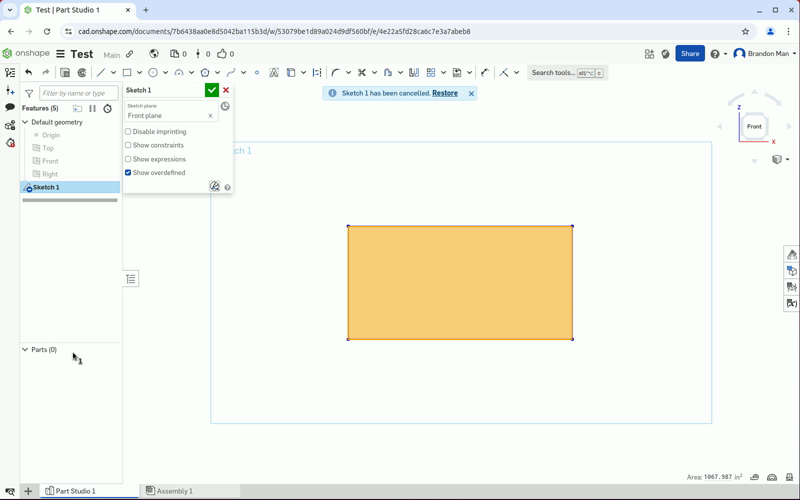
key(shift+y)
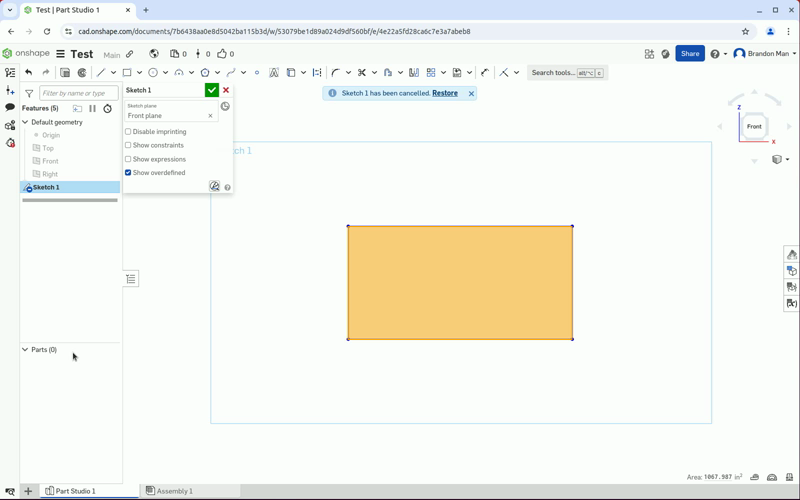
key(shift+e)
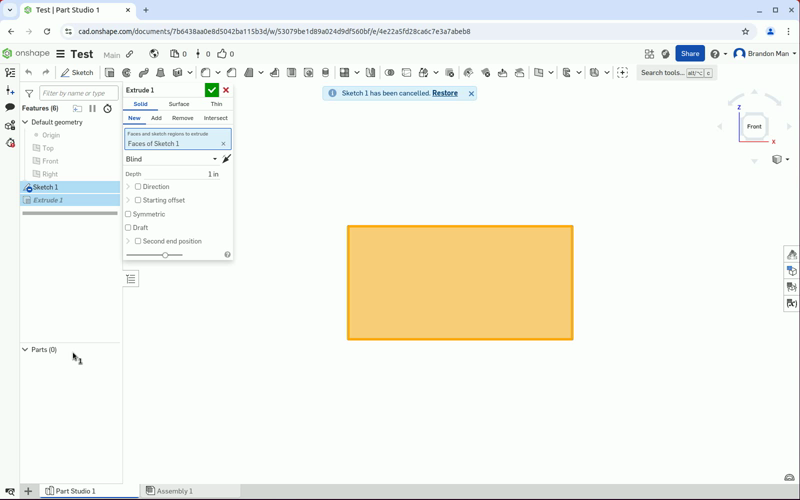
mouse_move(143, 106)
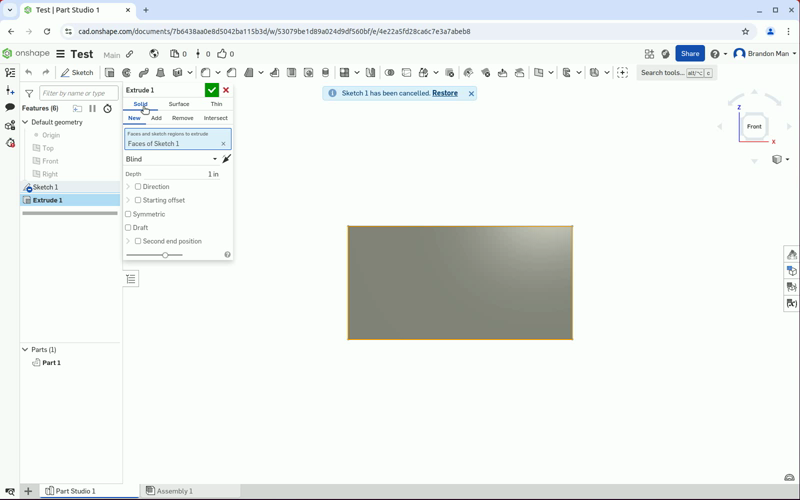
click(143, 106)
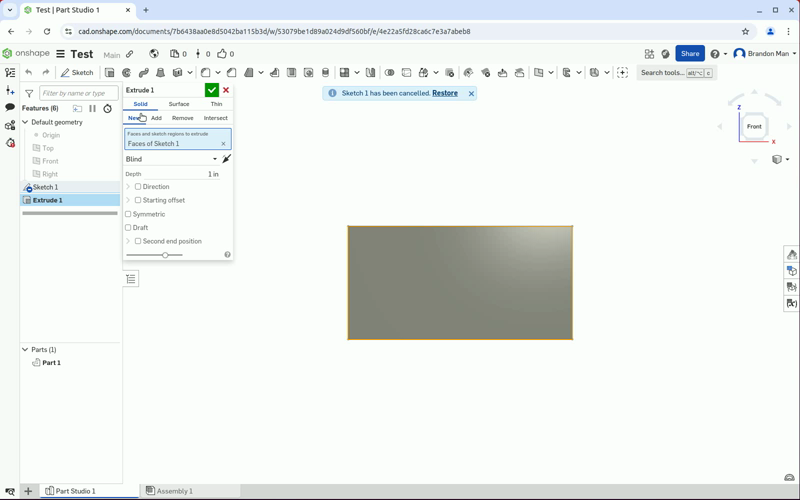
mouse_move(137, 120)
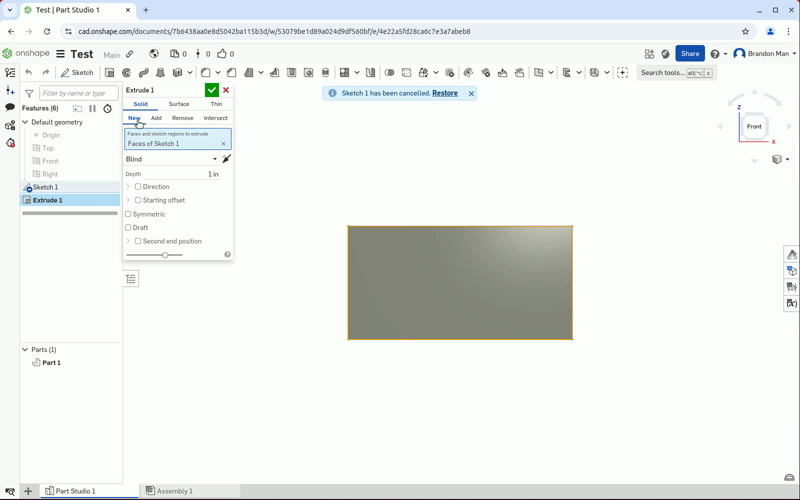
click(137, 120)
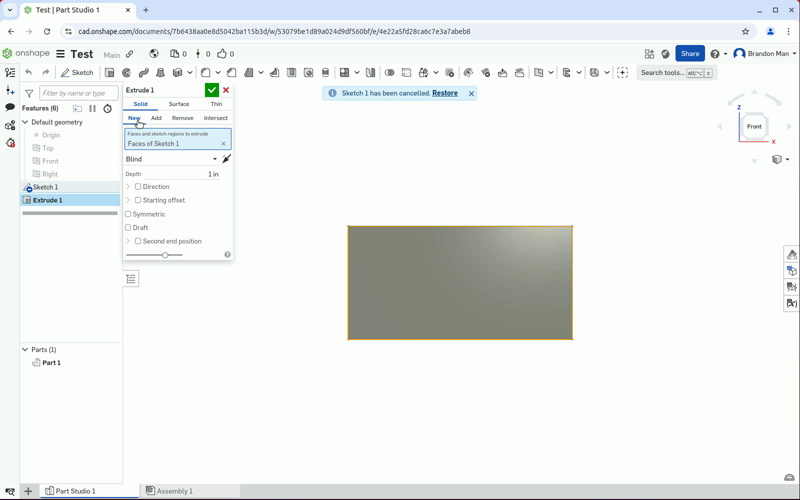
key(tab, 4)
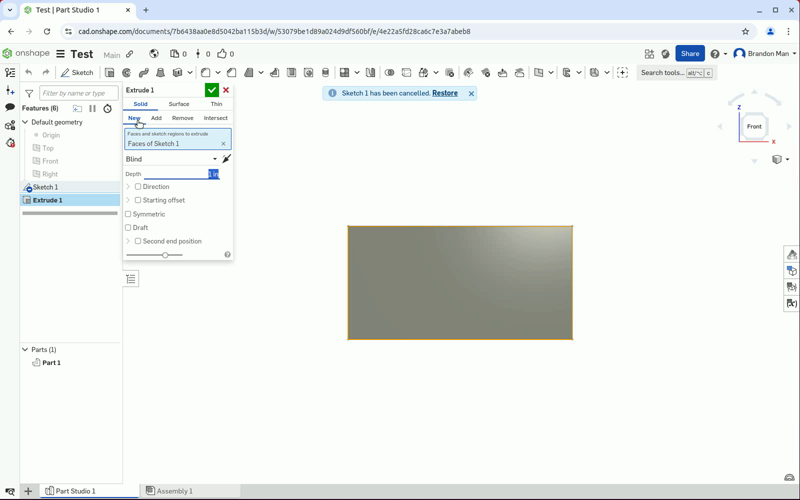
text(11.554)
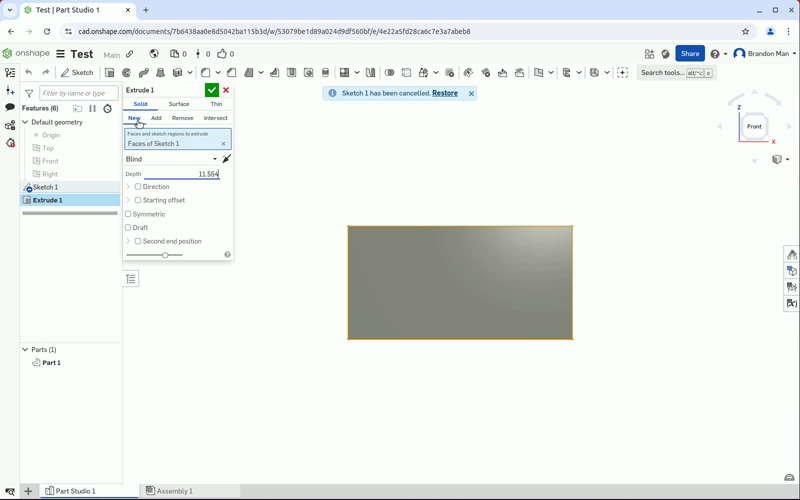
key(tab, 3)
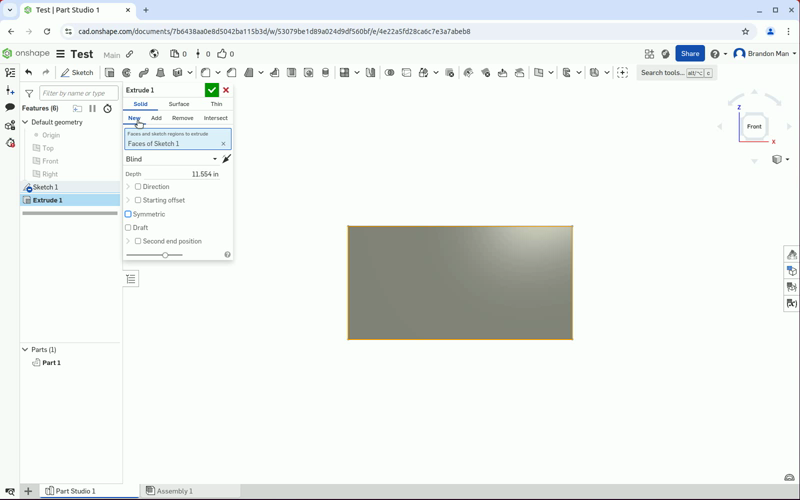
key(space)
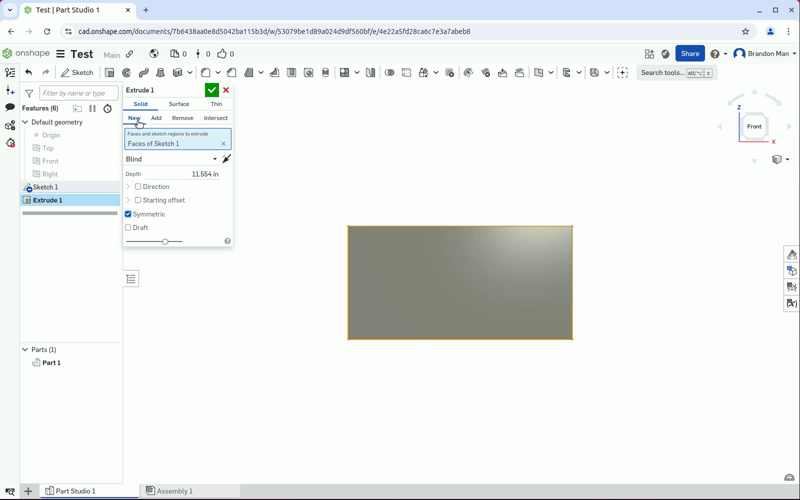
key(enter)
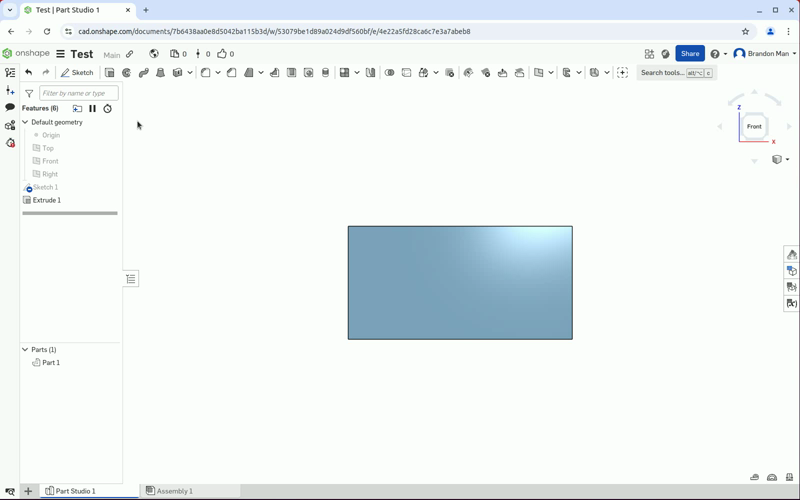
key(shift+h)
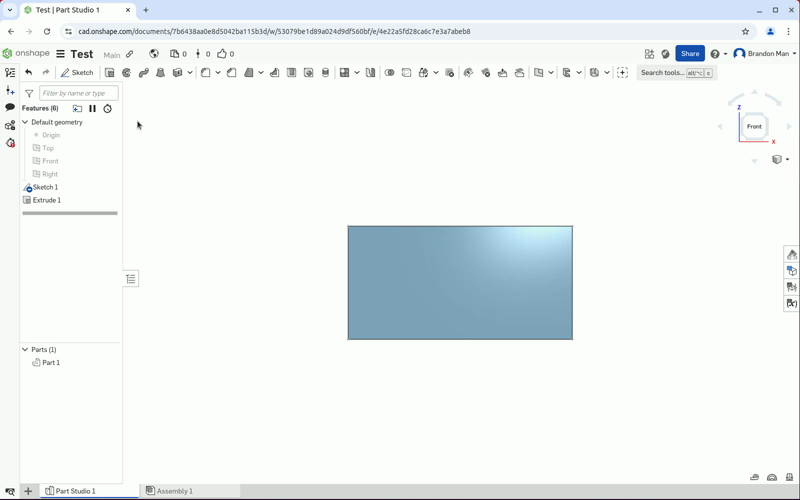
key(shift+h)
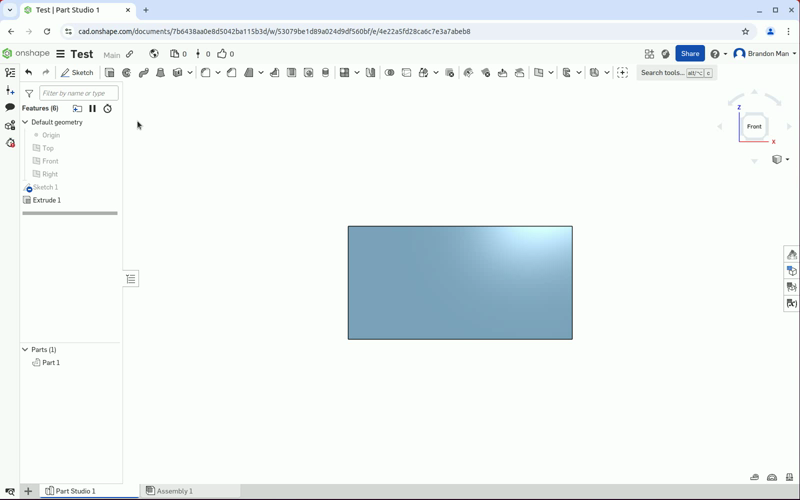
mouse_move(73, 189)
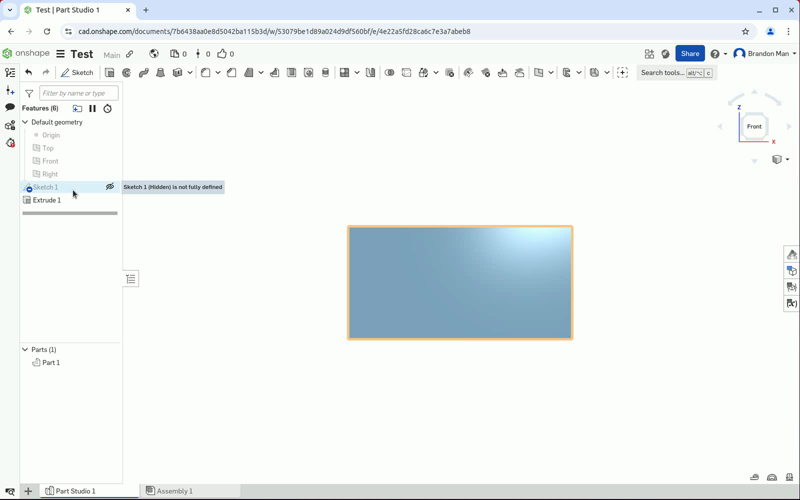
click(73, 189)
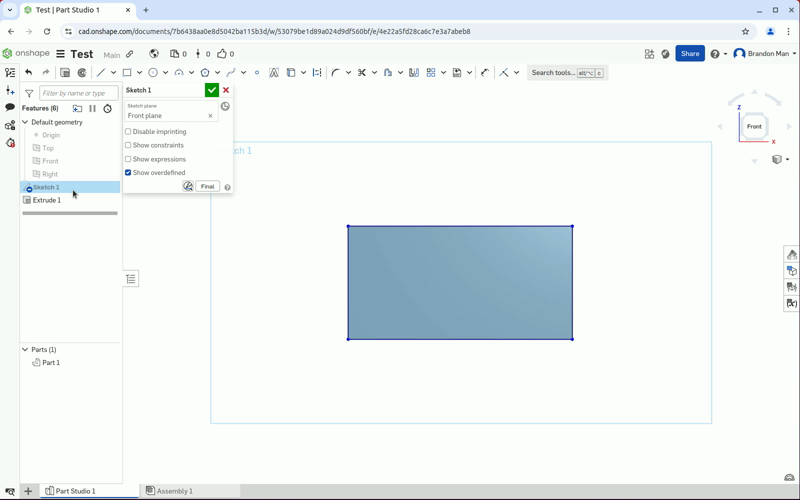
mouse_move(229, 92)
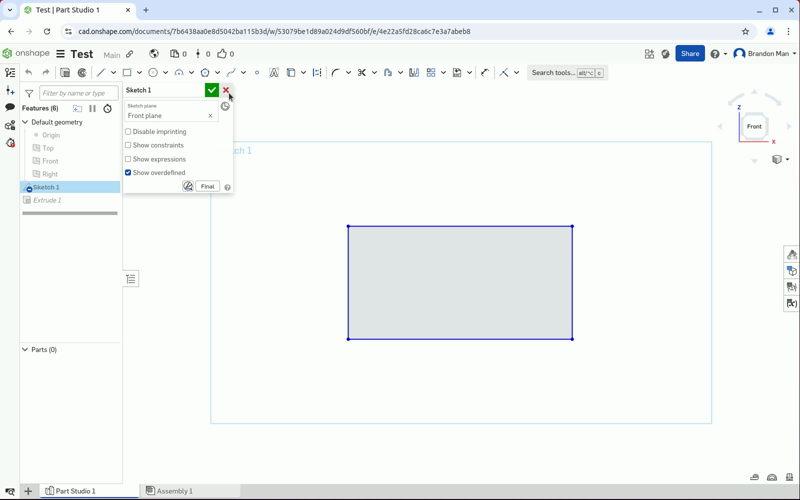
click(229, 92)
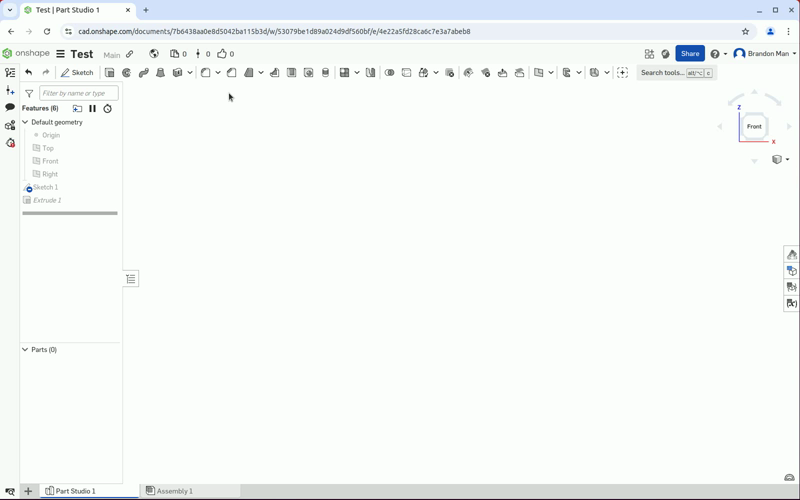
mouse_move(541, 75)
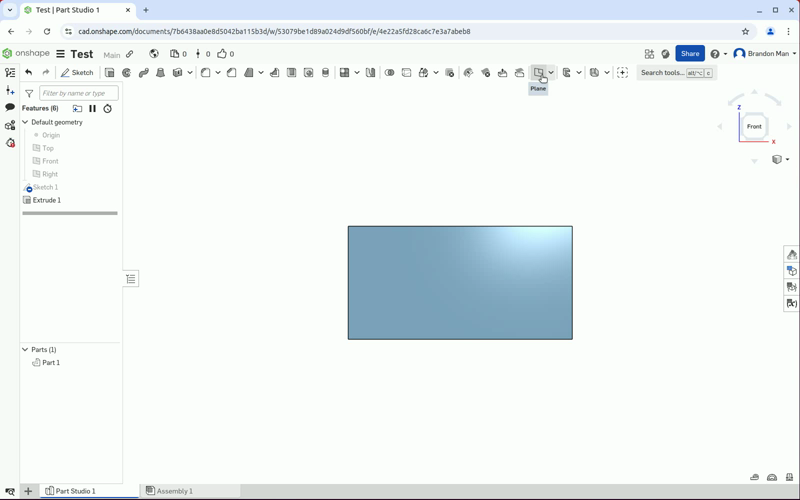
click(541, 75)
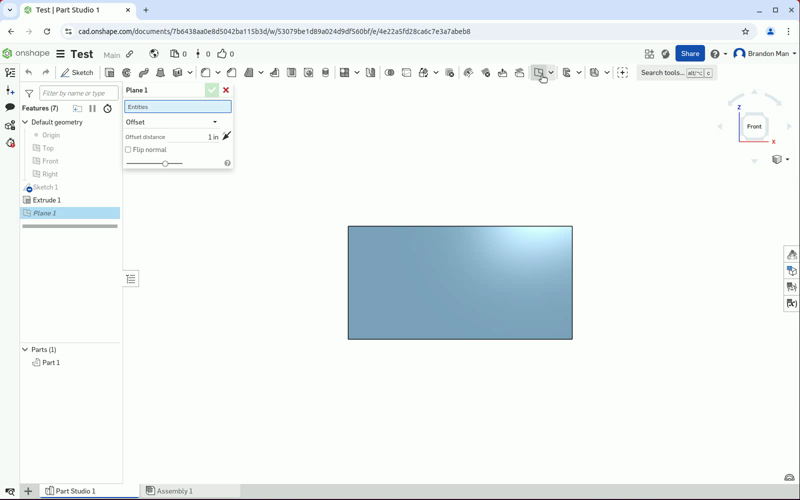
mouse_move(73, 163)
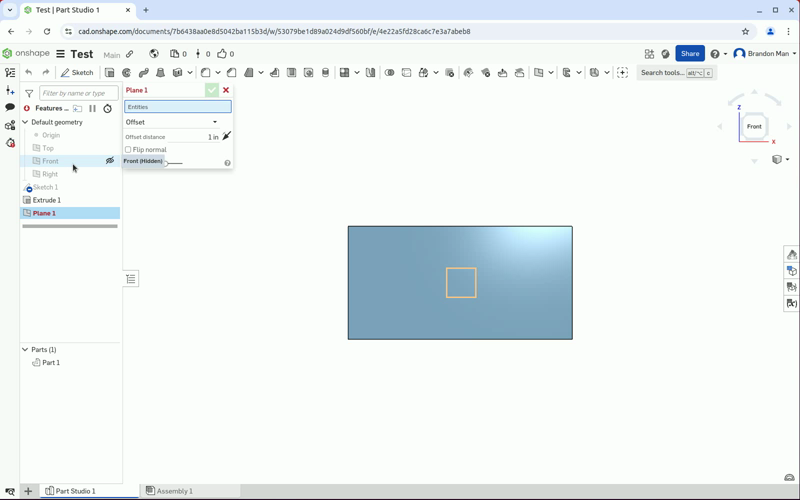
click(73, 163)
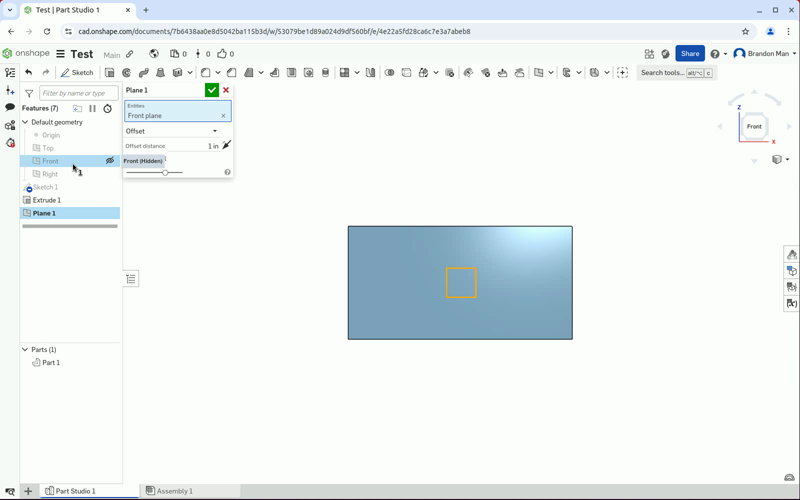
key(tab, 2)
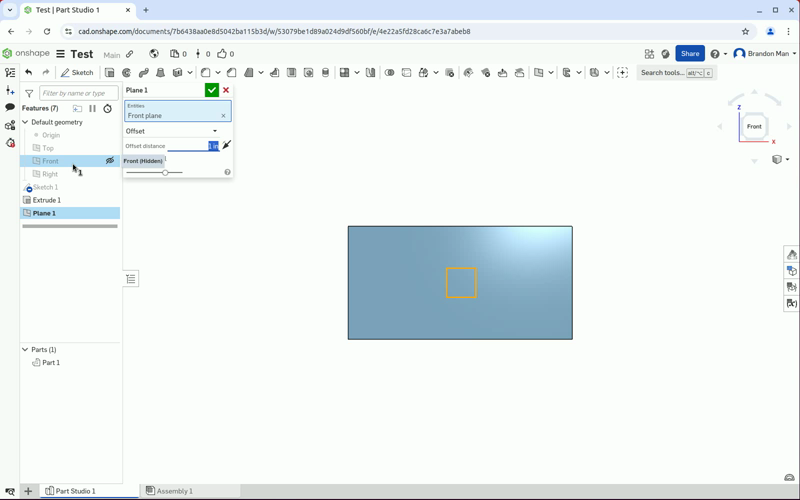
text(5.792)
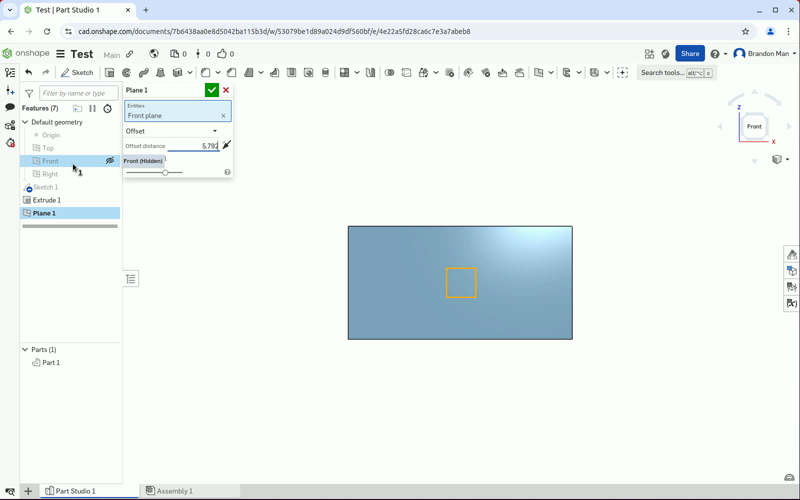
key(enter, 2)
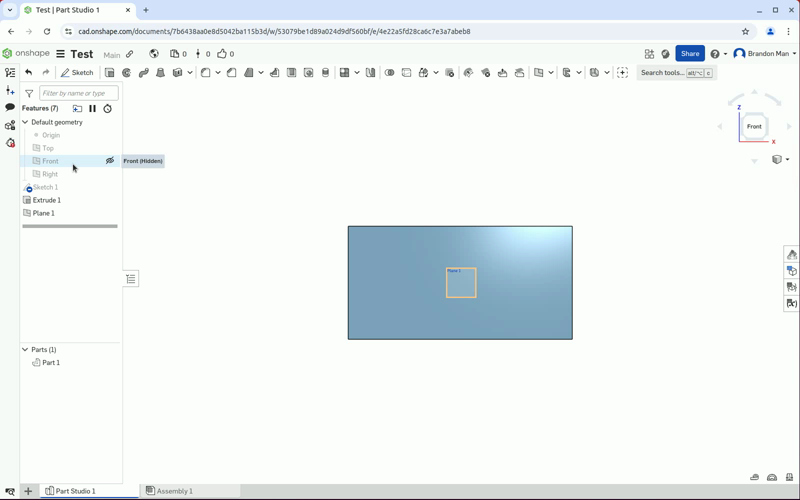
key(shift+s)
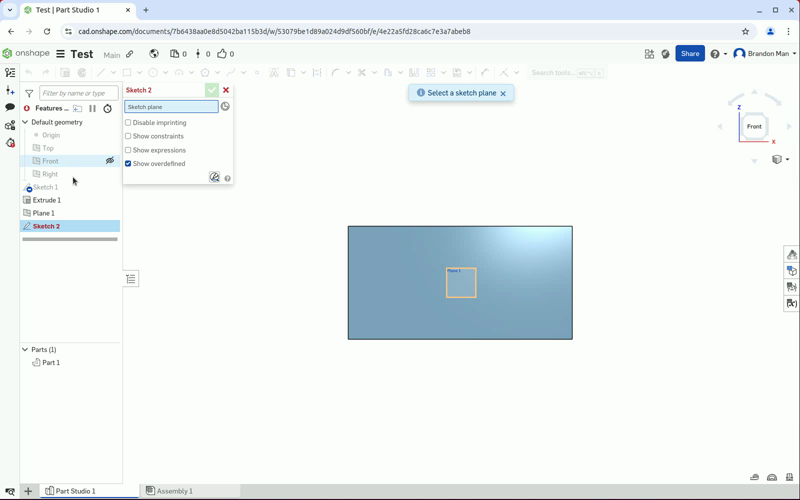
mouse_move(73, 215)
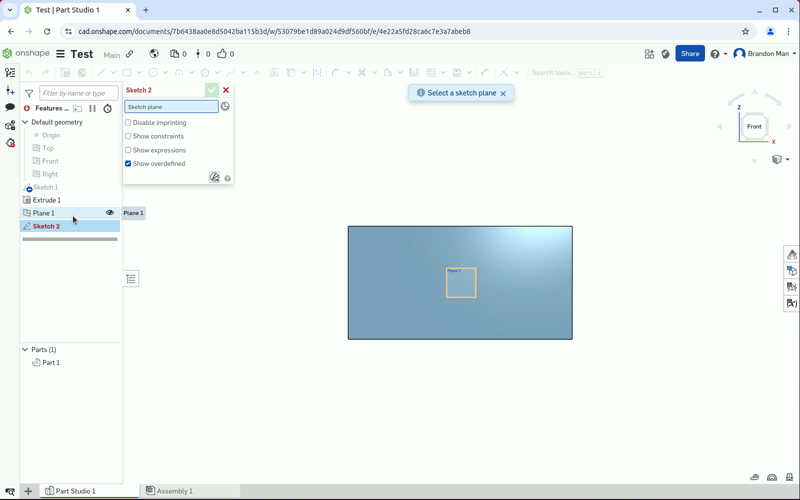
click(73, 215)
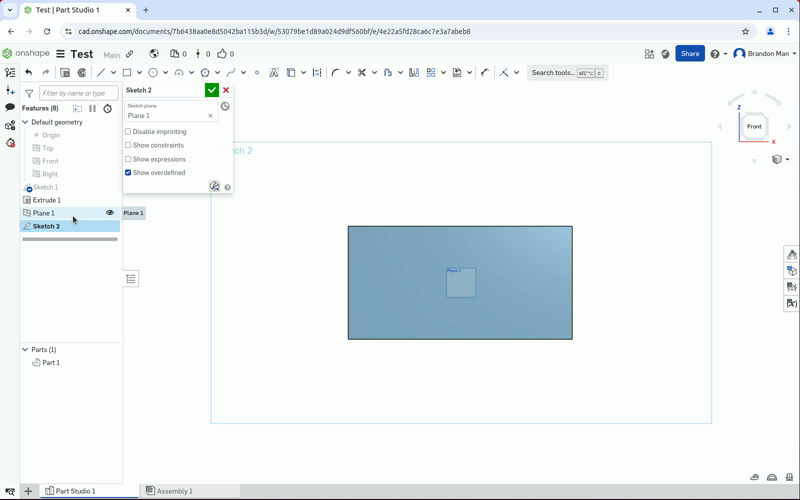
mouse_move(73, 352)
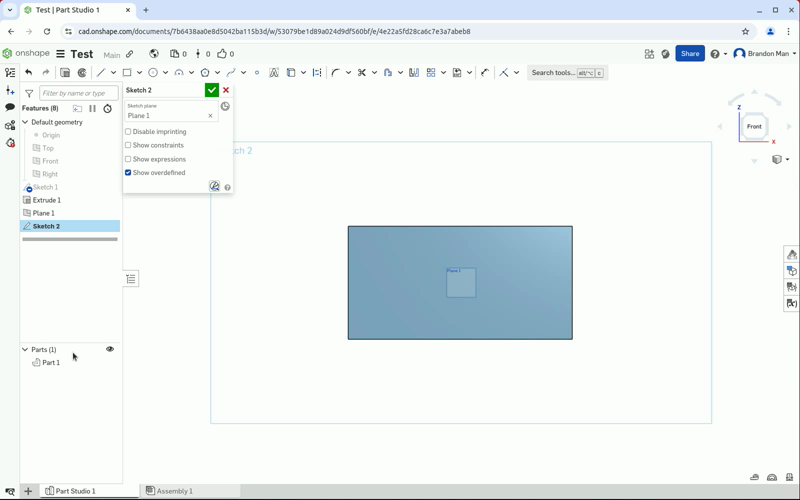
key(y)
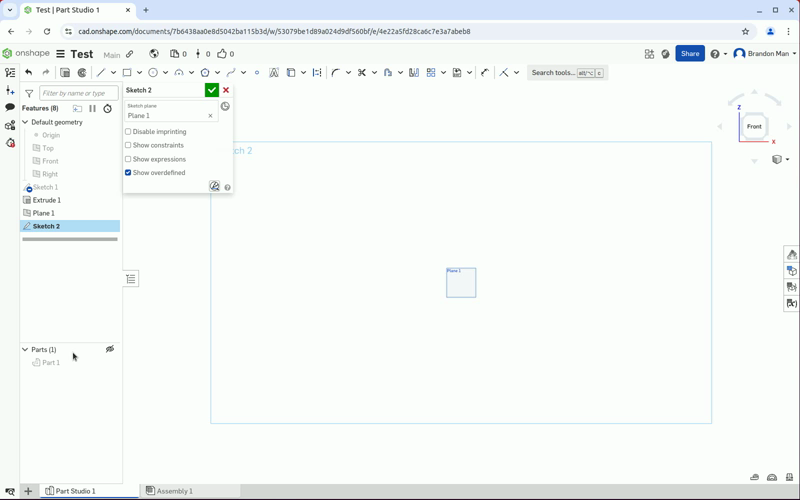
key(c)
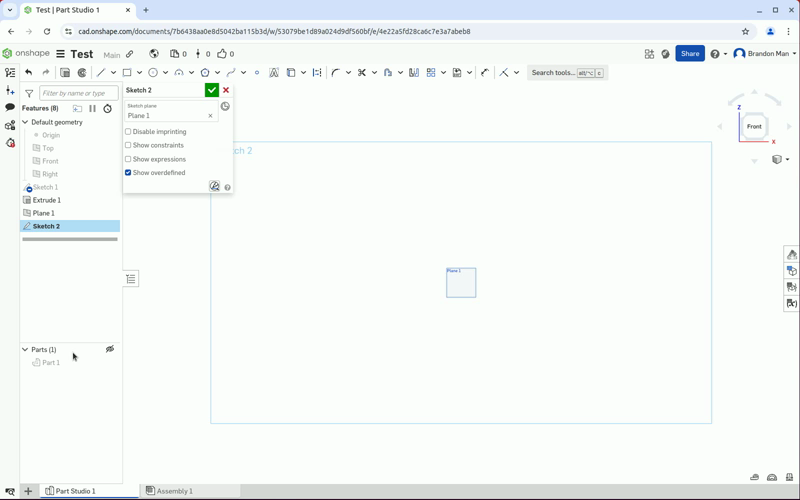
key_down(shift)
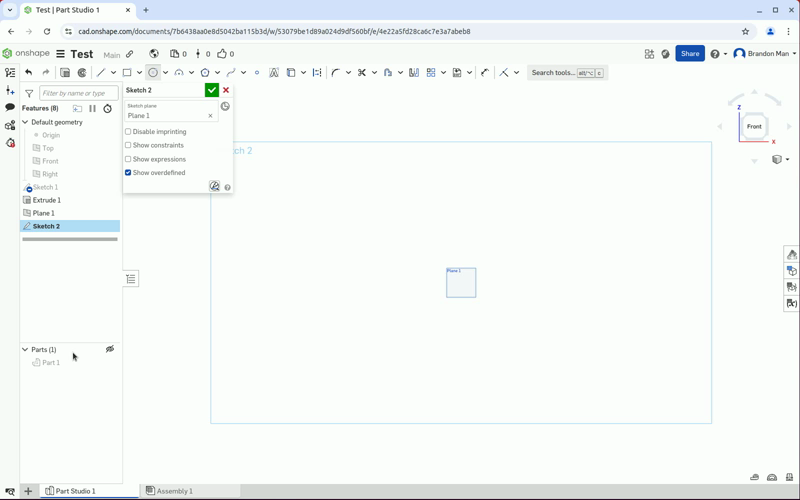
mouse_move(433, 282)
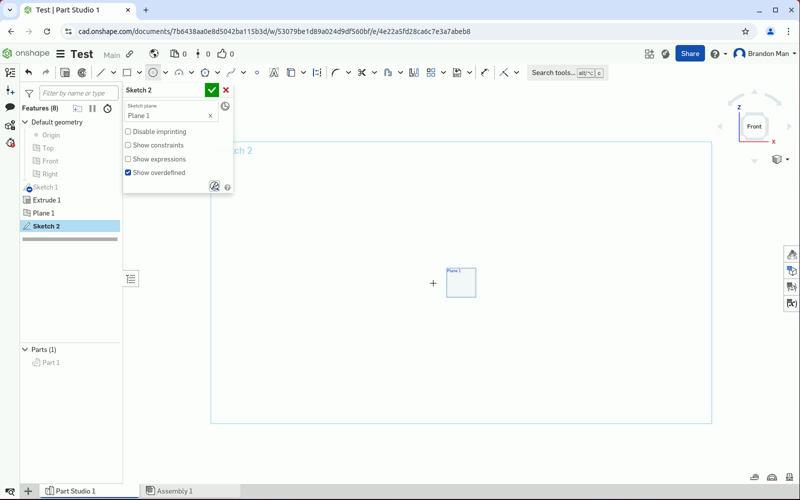
click(433, 282)
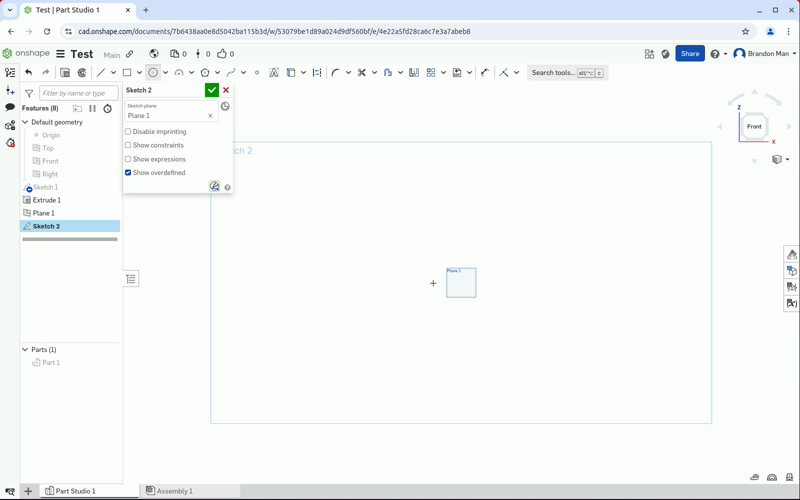
key_up(shift)
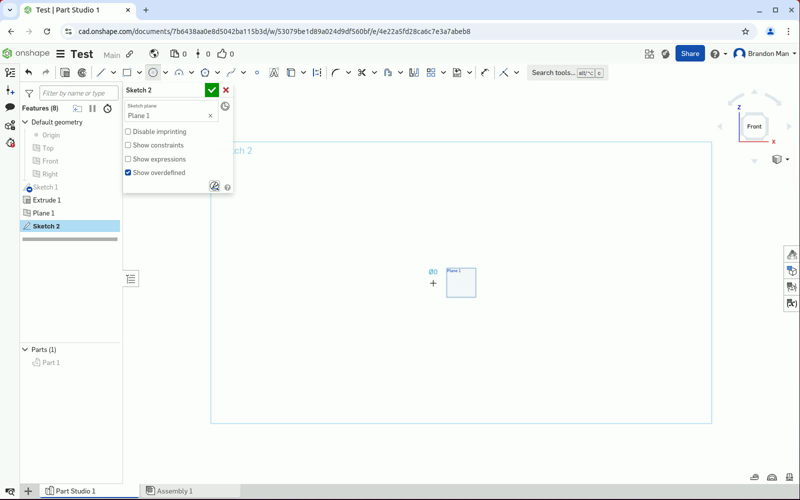
mouse_move(439, 282)
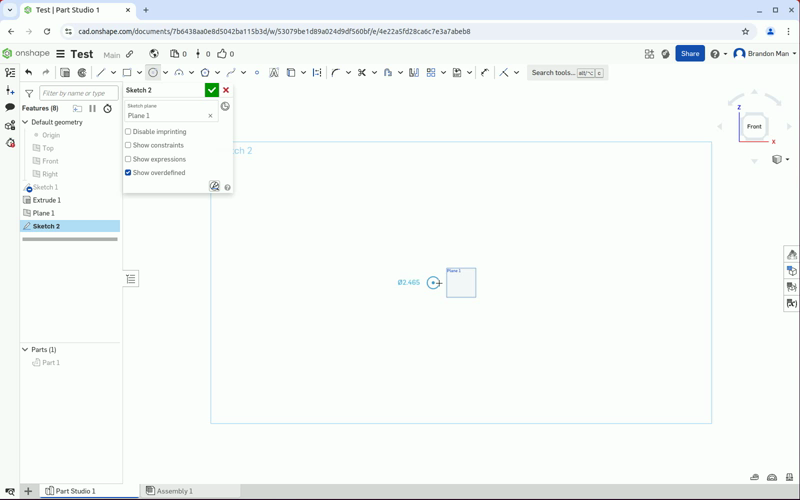
click(439, 282)
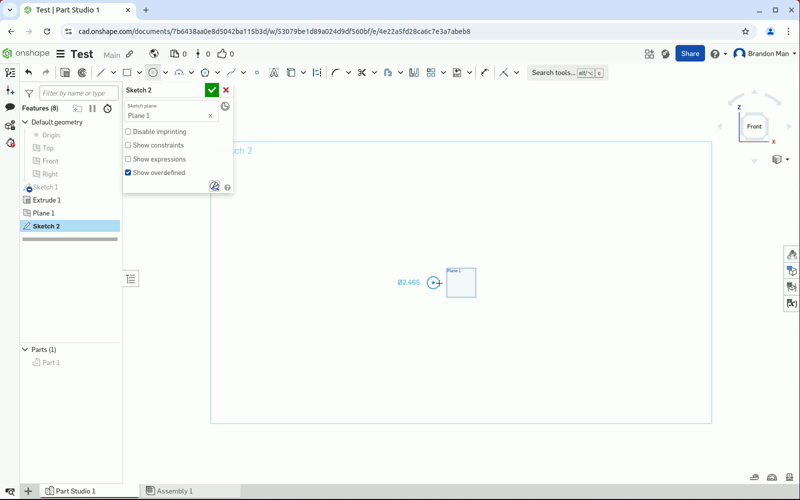
key(esc)
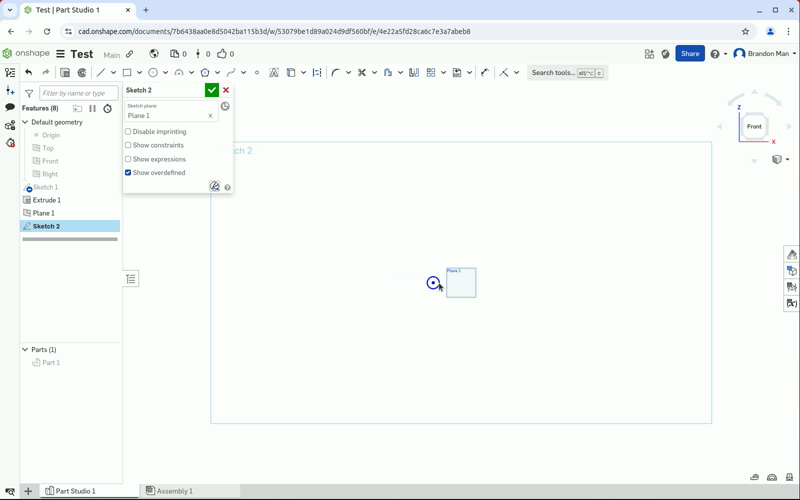
mouse_move(436, 284)
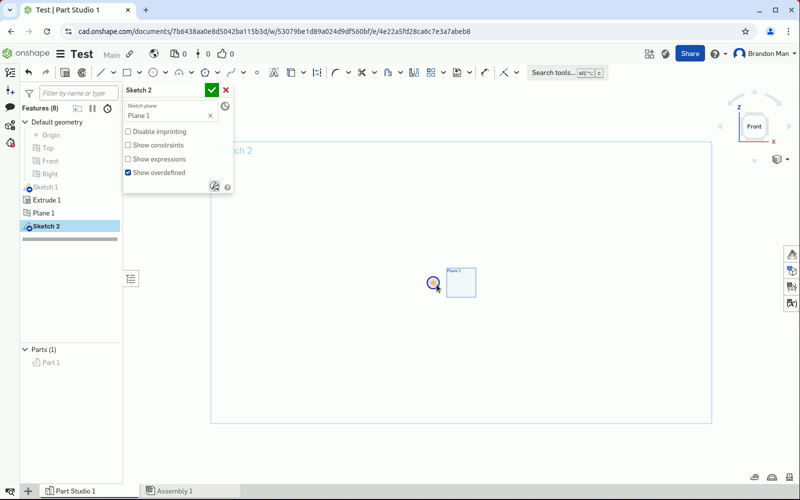
scroll(6)
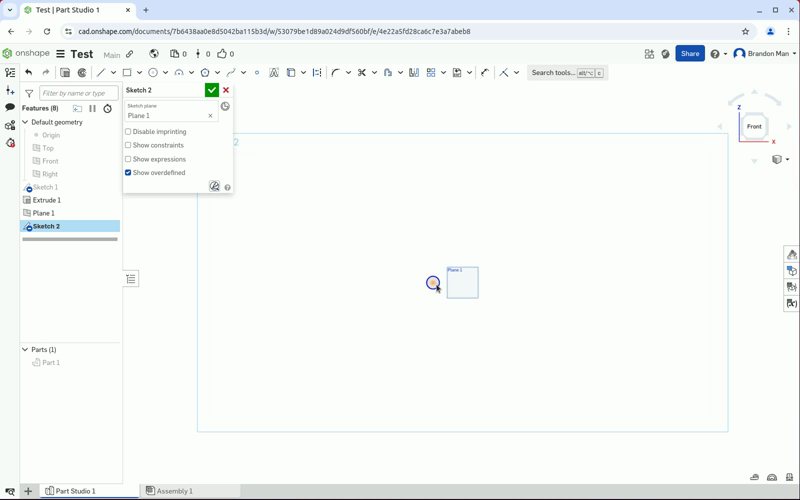
scroll(6)
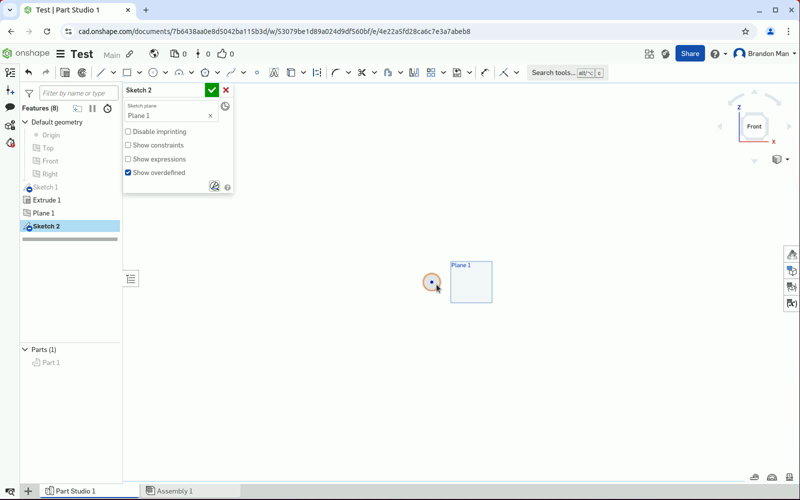
scroll(6)
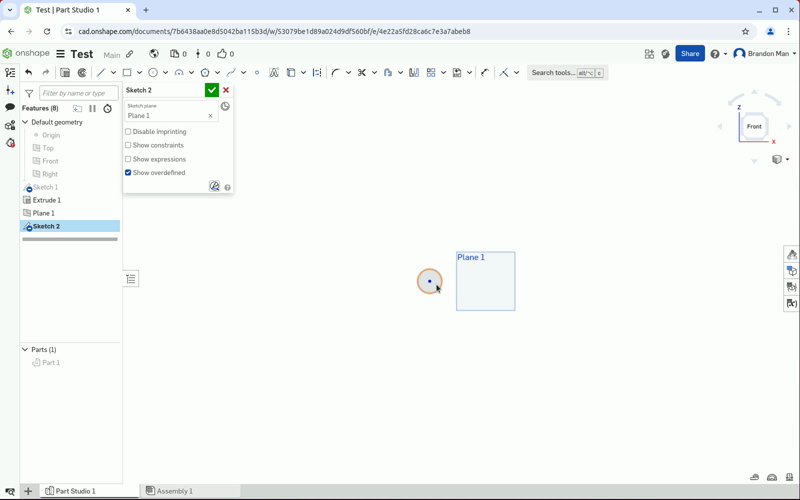
scroll(6)
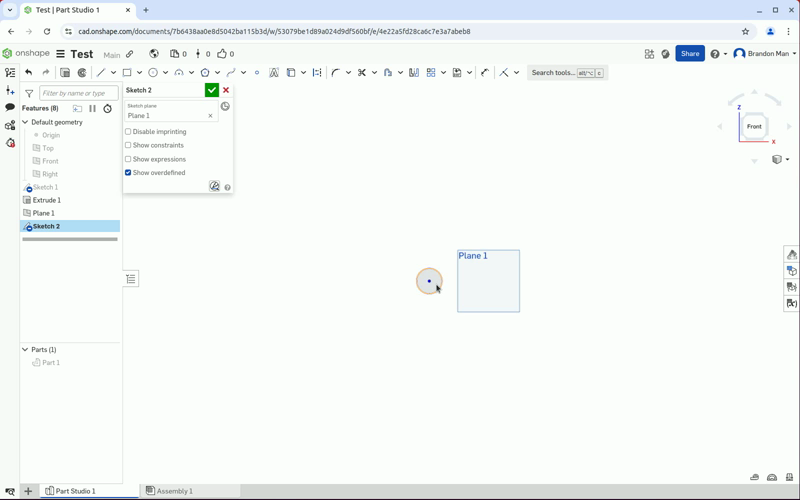
scroll(6)
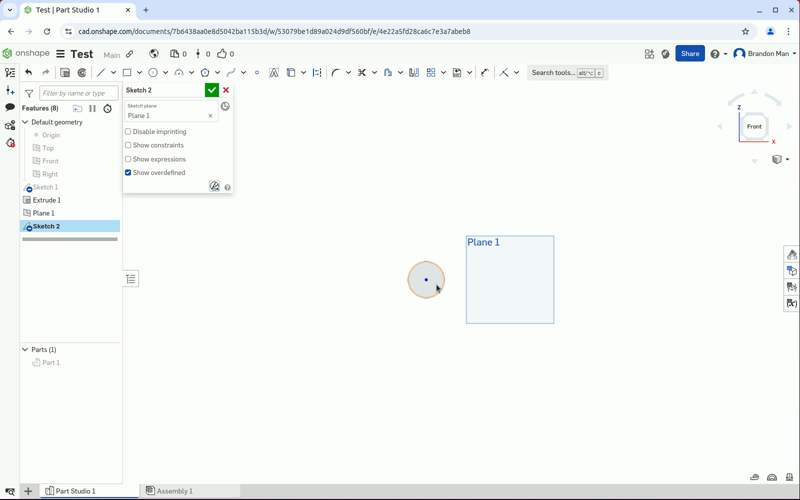
scroll(6)
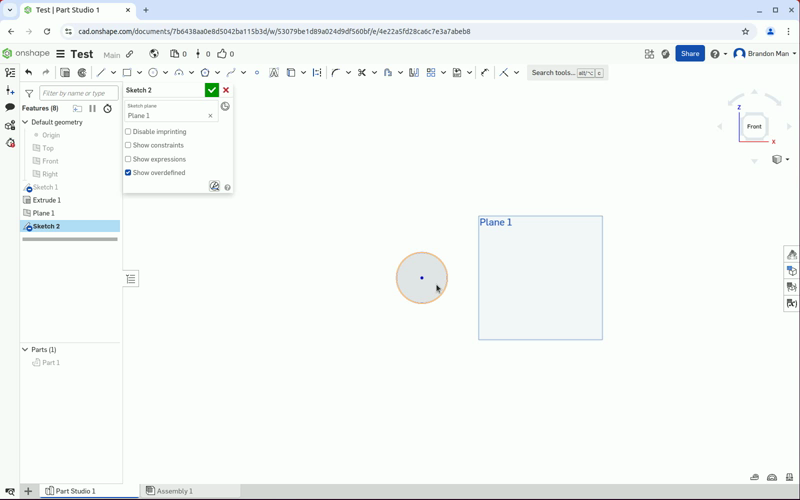
scroll(6)
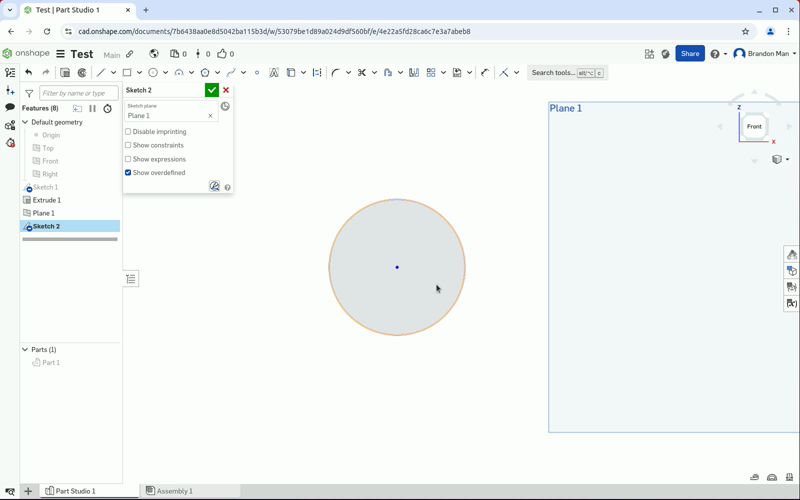
click(436, 284)
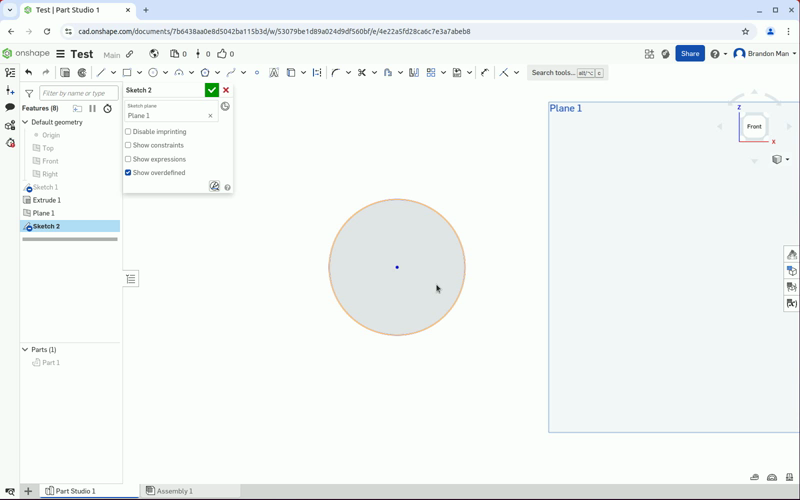
scroll(-6)
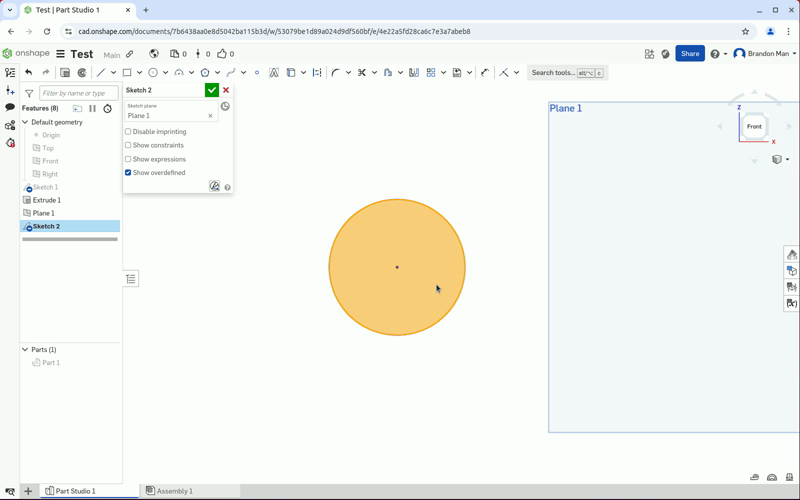
scroll(-6)
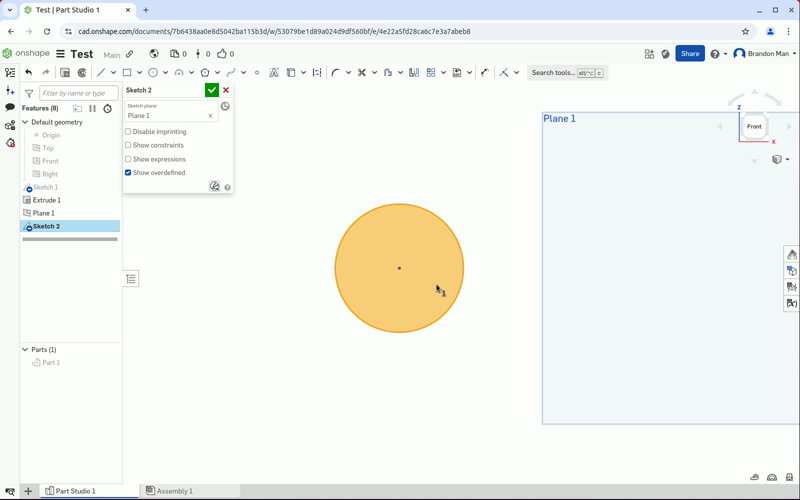
scroll(-6)
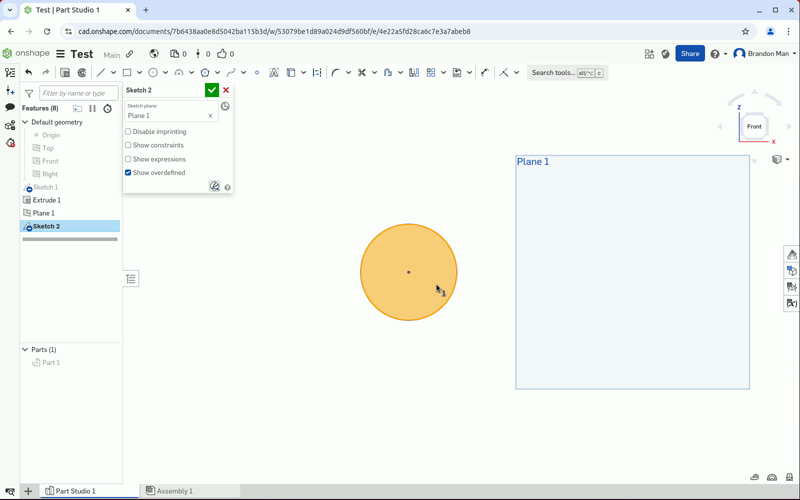
scroll(-6)
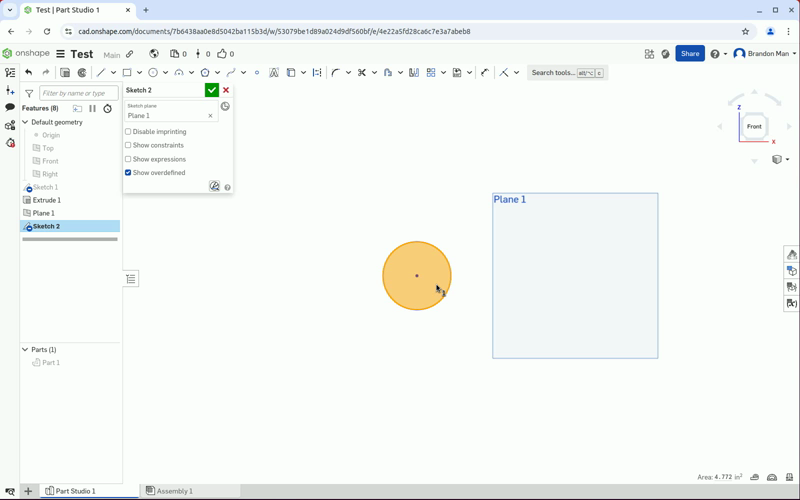
scroll(-6)
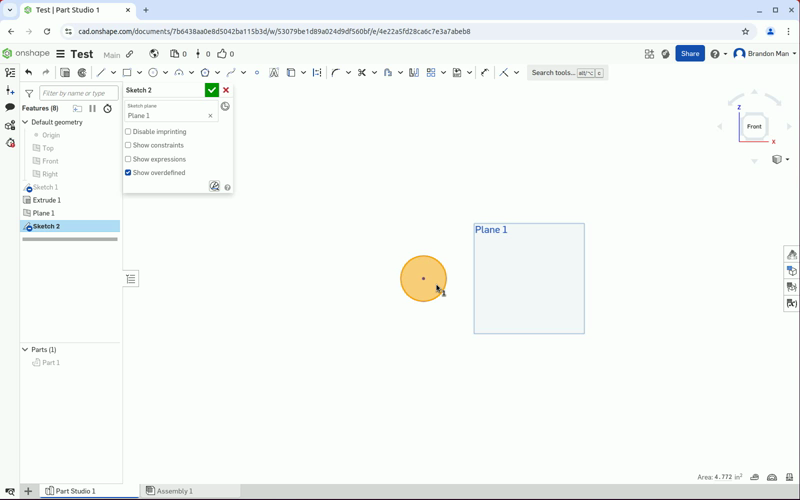
scroll(-6)
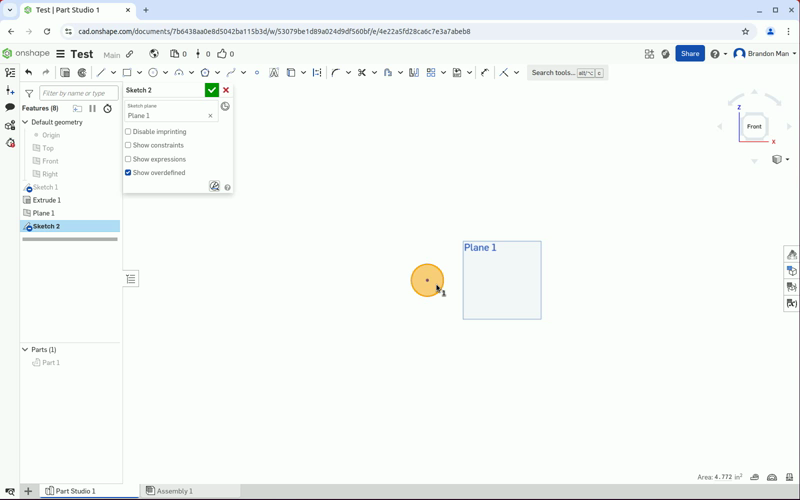
scroll(-6)
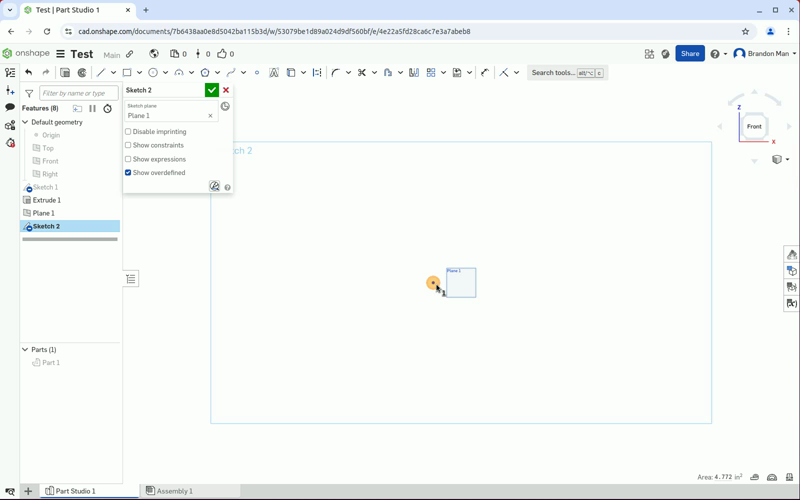
mouse_move(73, 352)
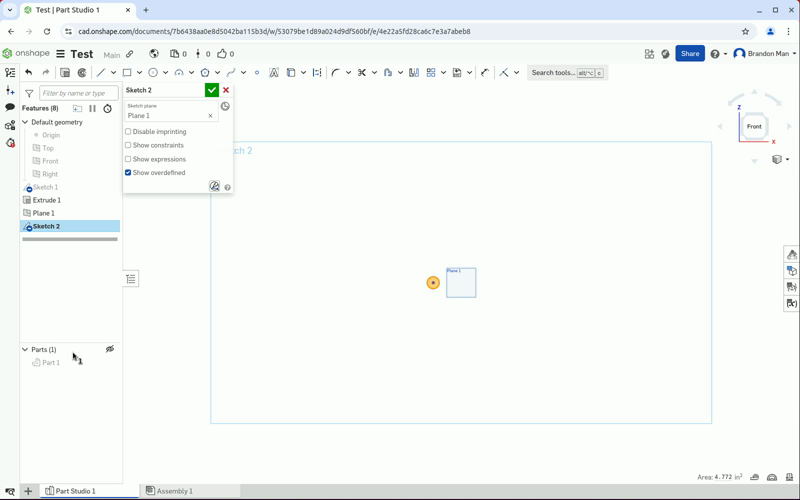
key(shift+y)
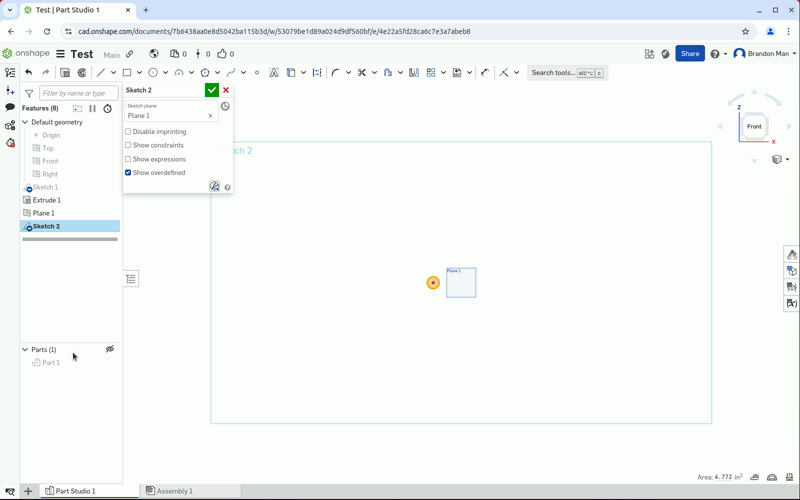
key(shift+e)
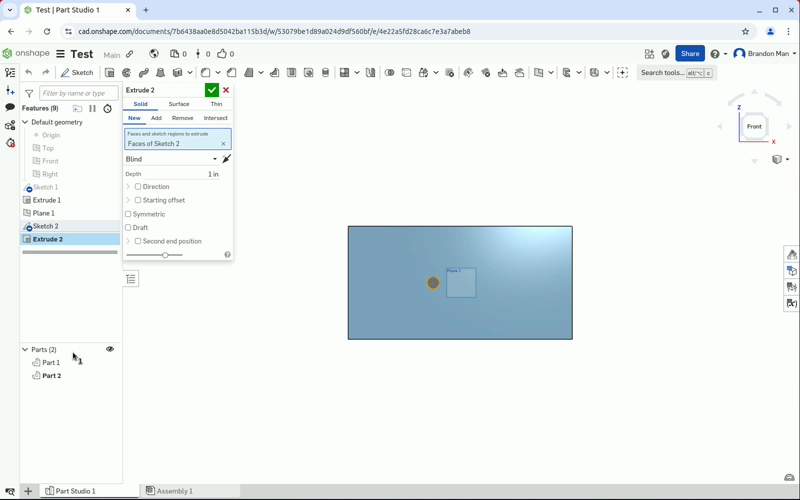
mouse_move(143, 106)
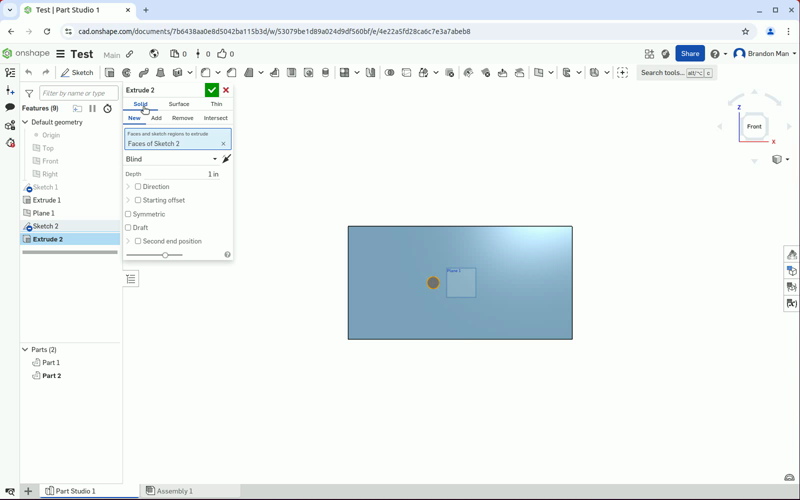
click(143, 106)
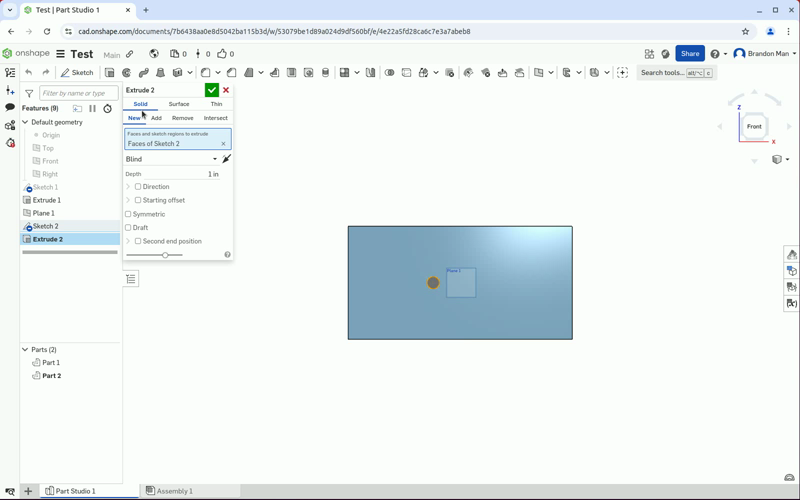
mouse_move(137, 120)
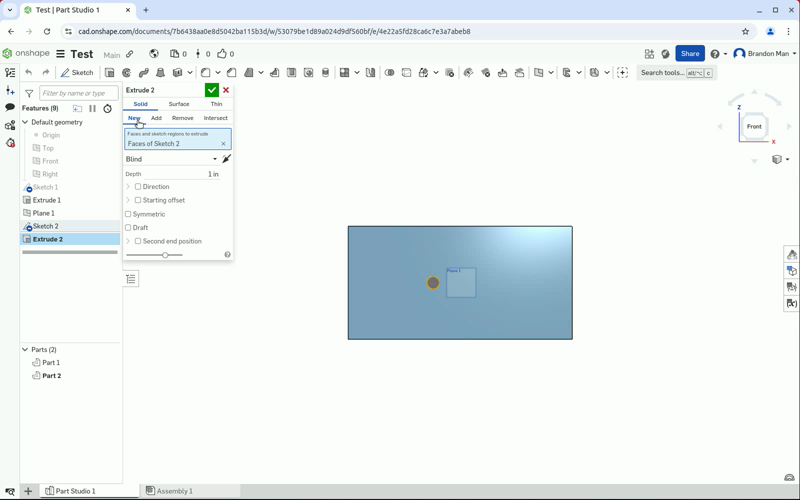
click(137, 120)
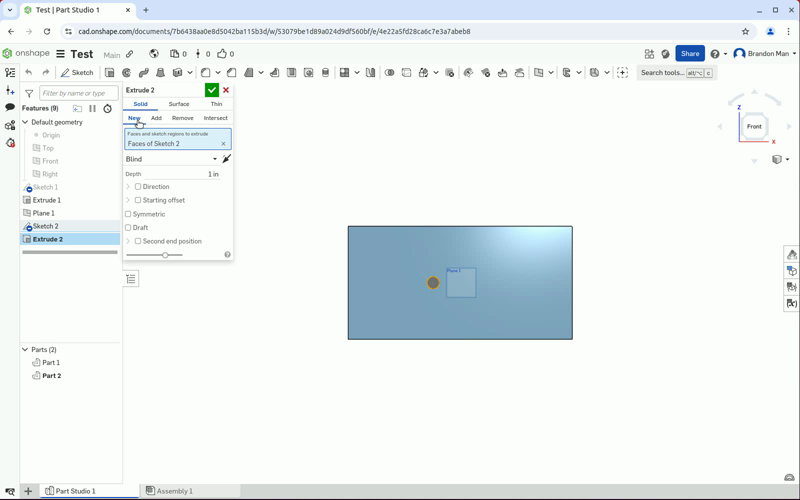
key(tab, 4)
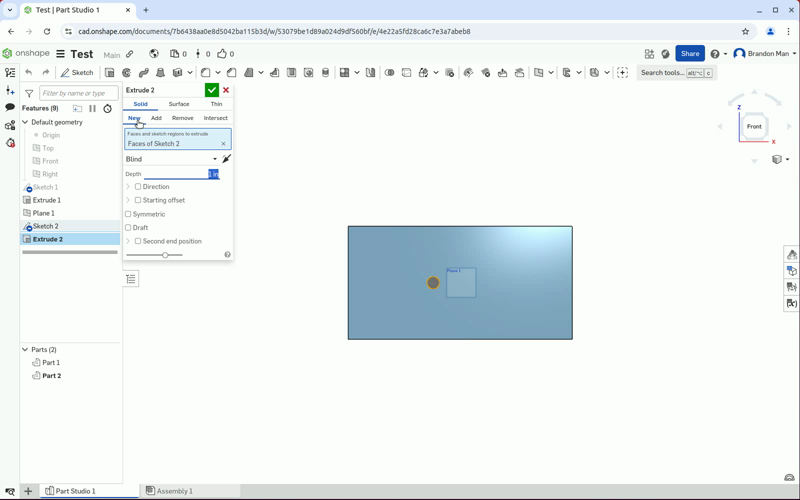
text(4.574)
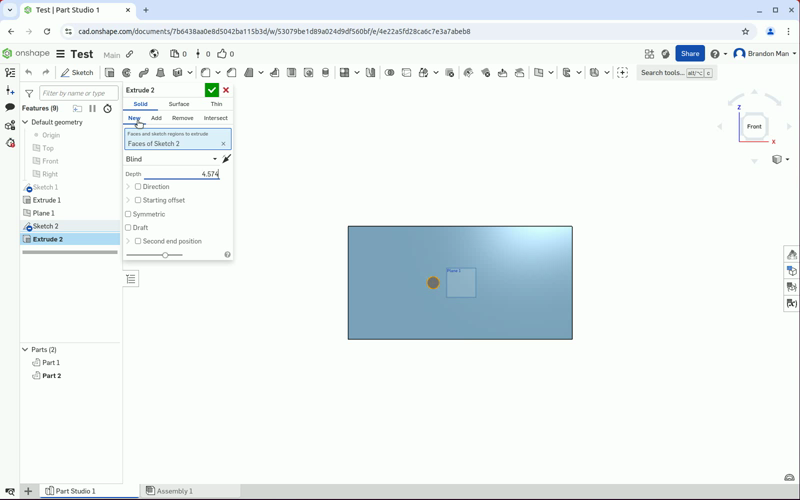
key(enter)
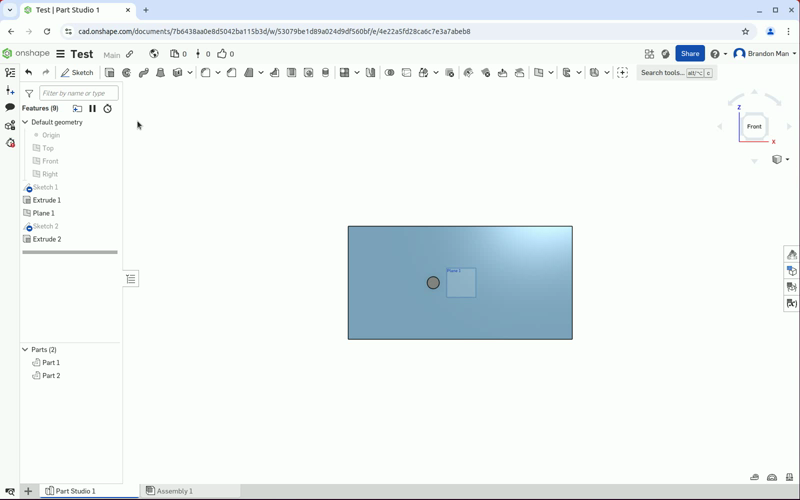
key(shift+h)
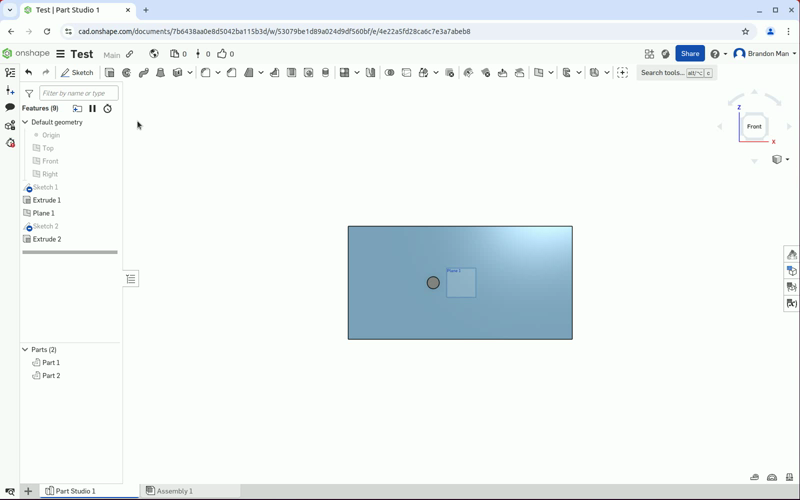
key(shift+h)
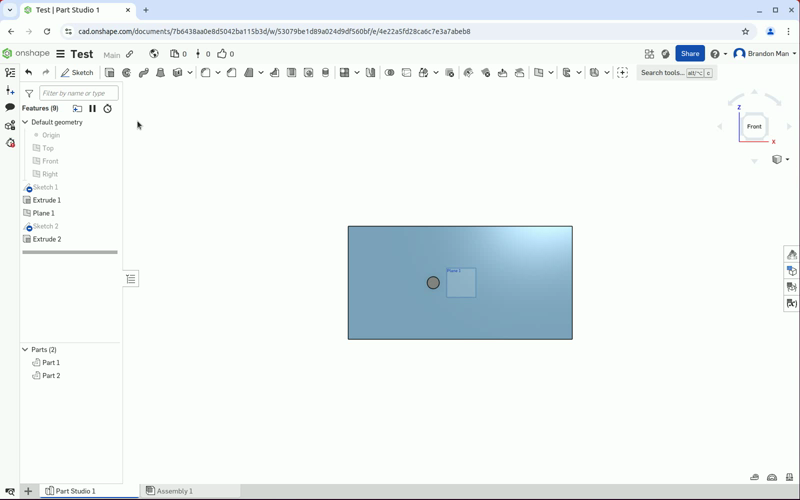
mouse_move(73, 189)
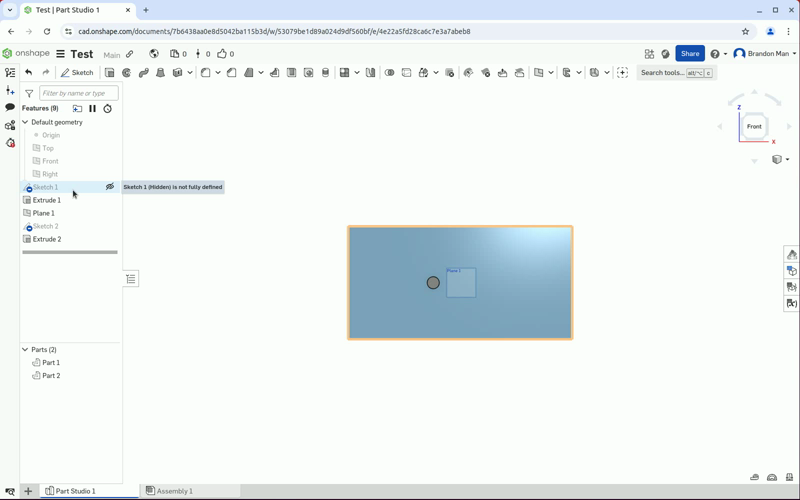
click(73, 189)
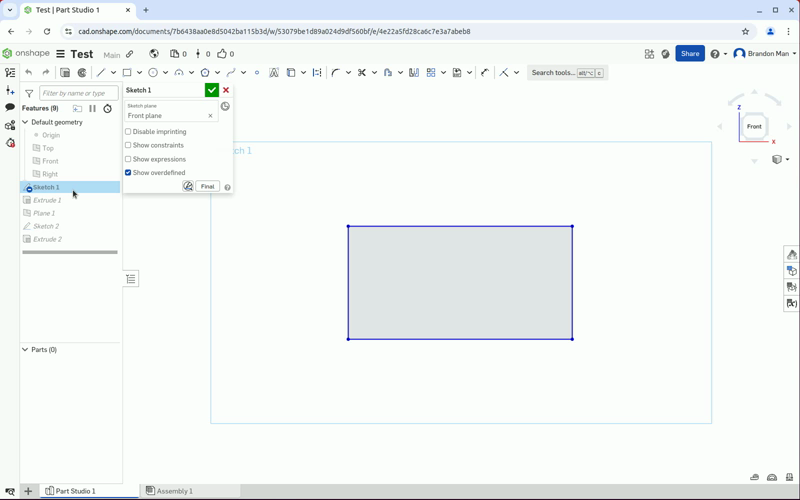
mouse_move(229, 92)
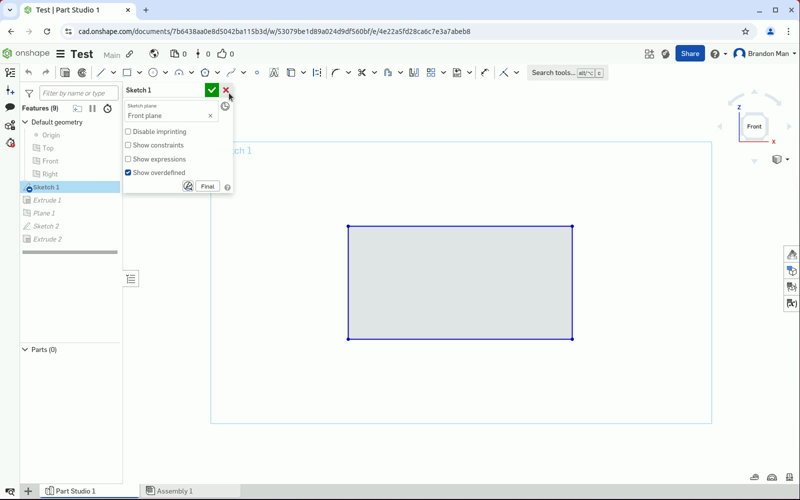
click(229, 92)
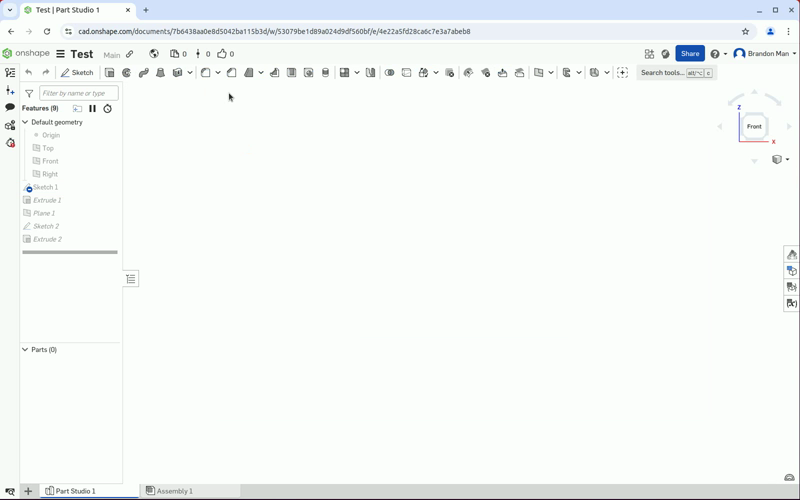
key(shift+s)
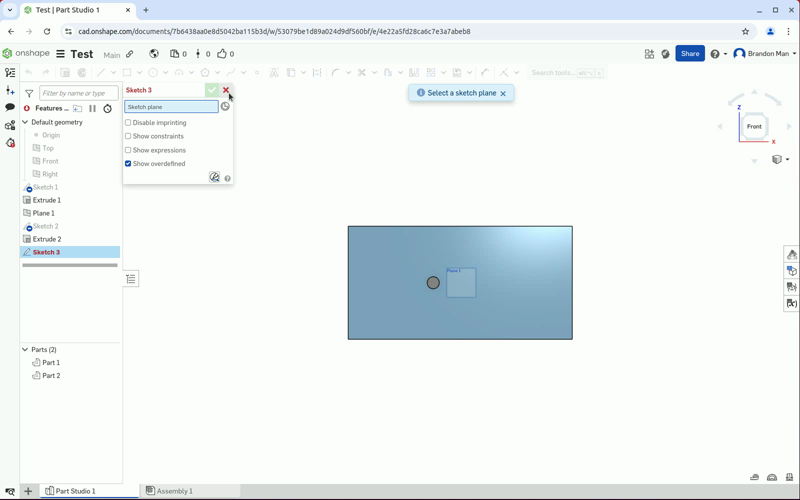
mouse_move(73, 215)
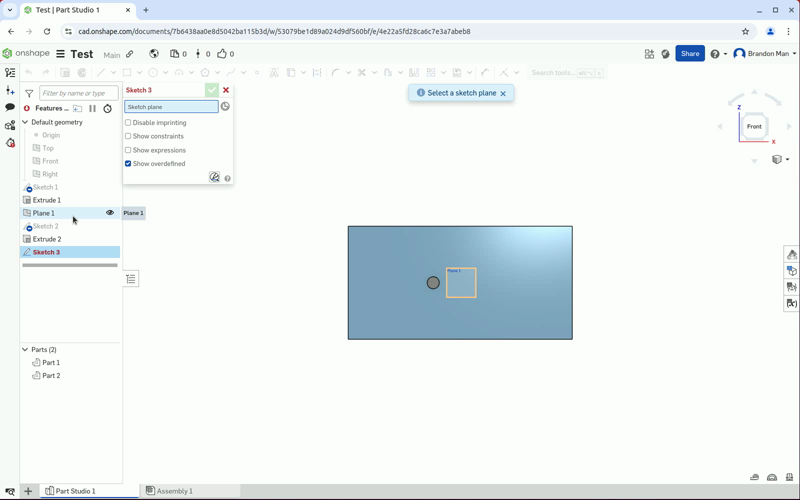
click(73, 215)
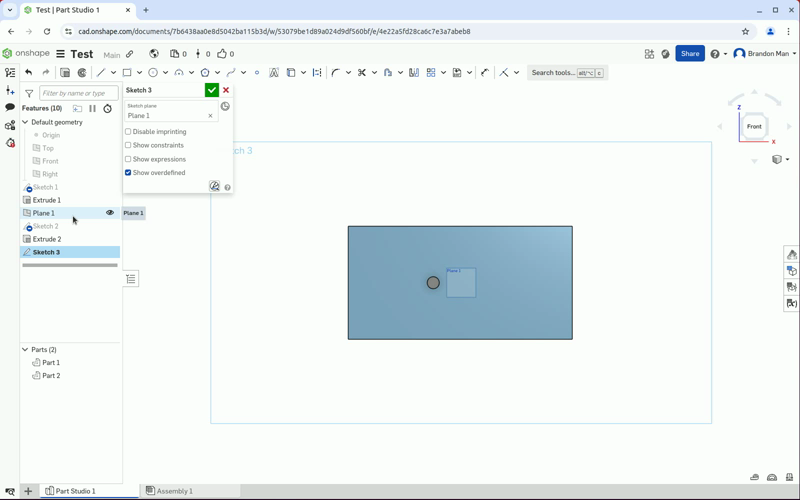
mouse_move(73, 352)
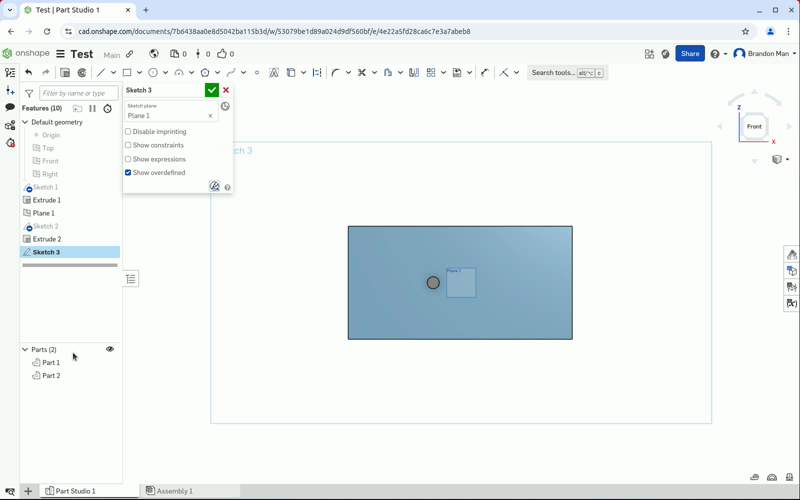
key(y)
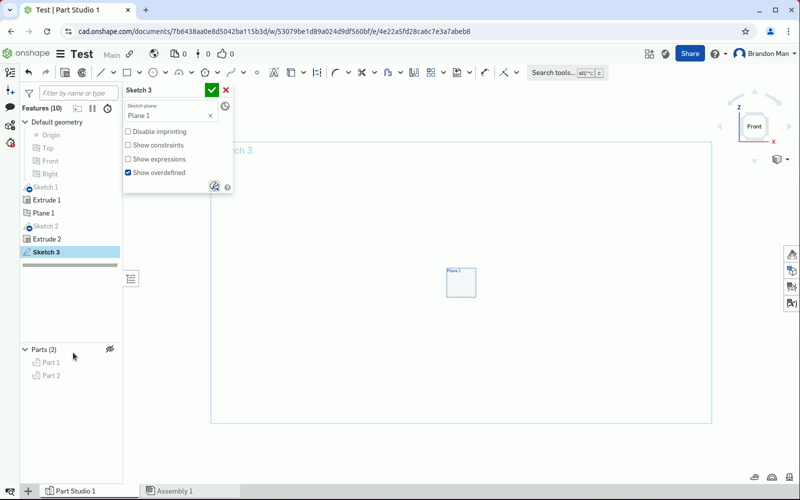
key(c)
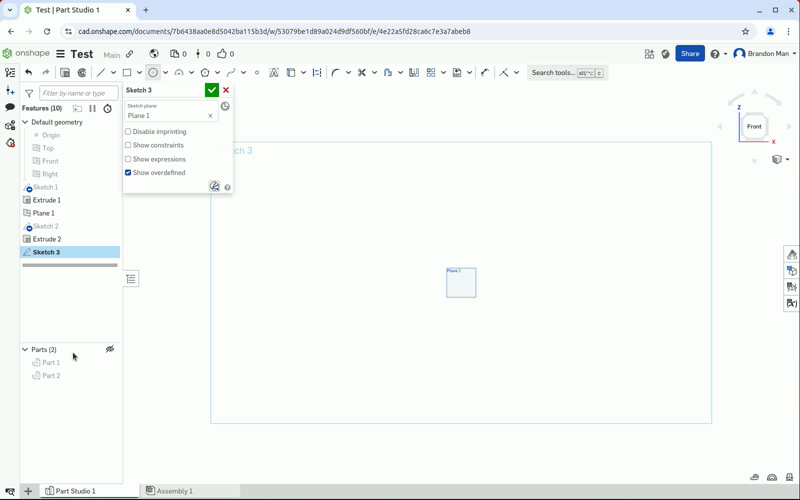
key_down(shift)
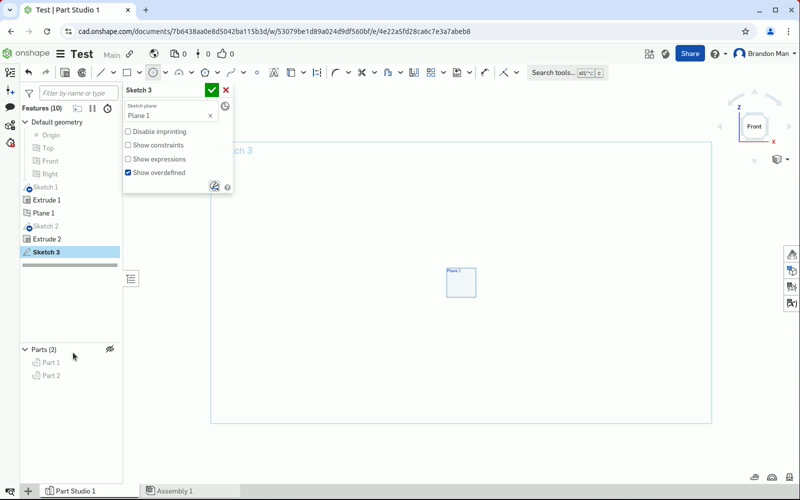
mouse_move(489, 282)
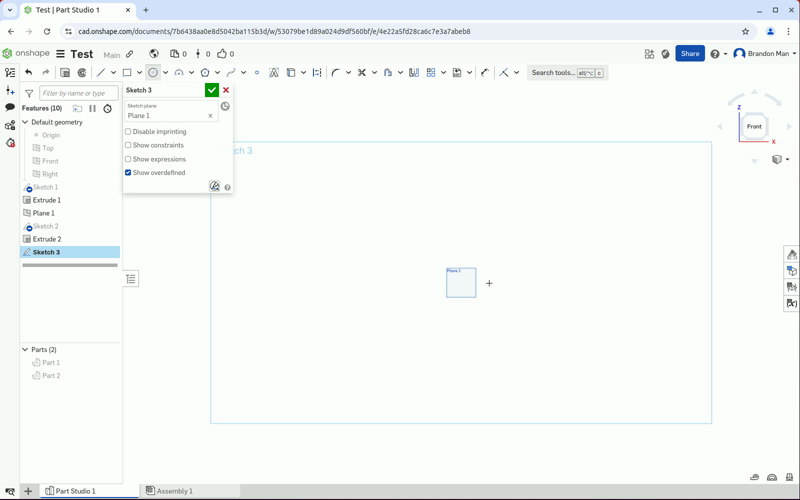
click(489, 282)
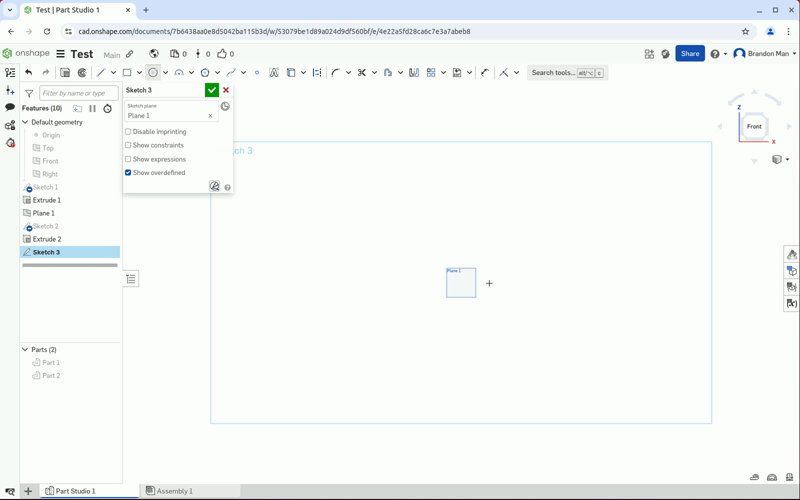
key_up(shift)
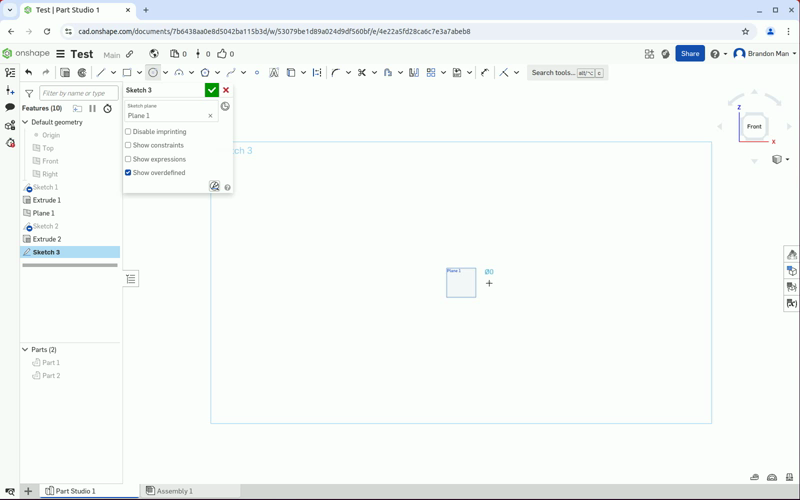
mouse_move(495, 282)
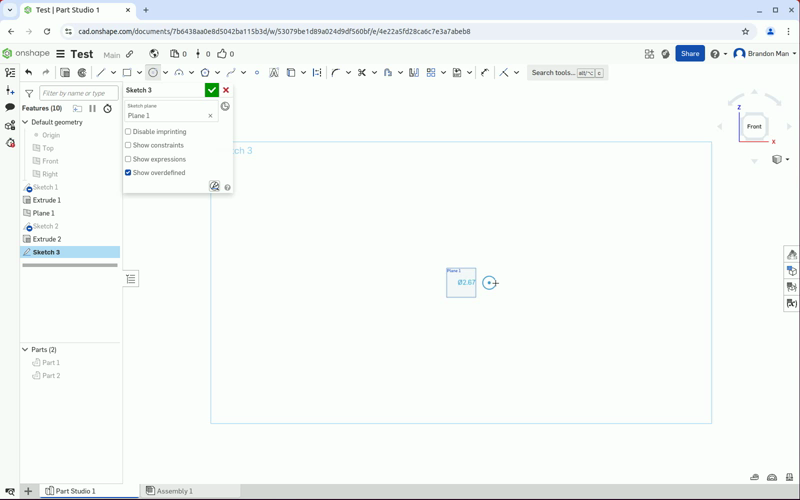
click(495, 282)
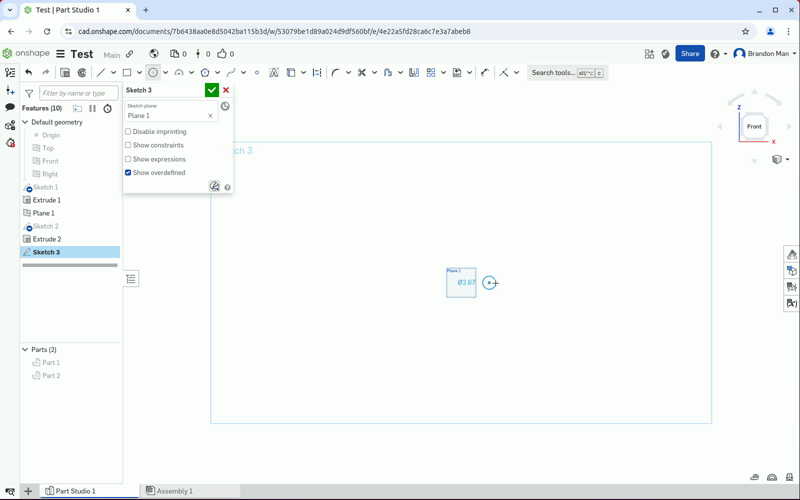
key(esc)
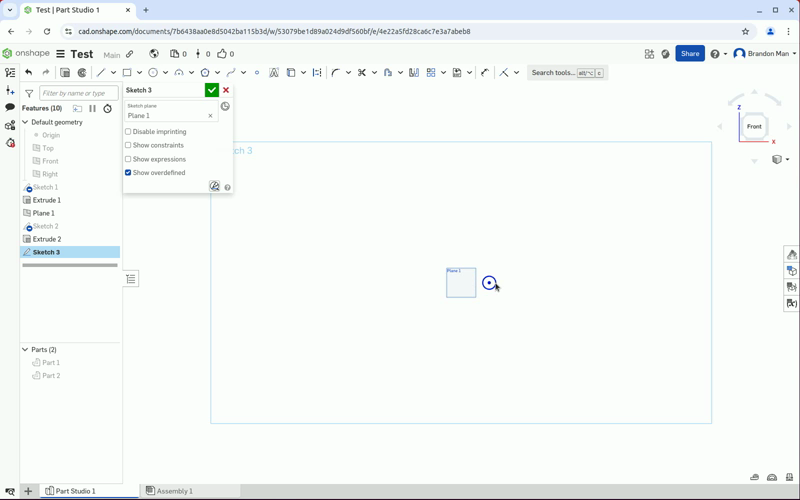
mouse_move(492, 283)
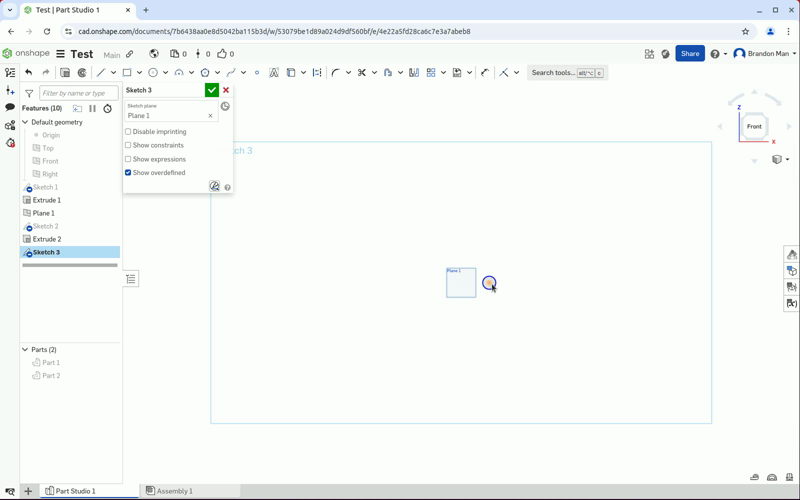
scroll(6)
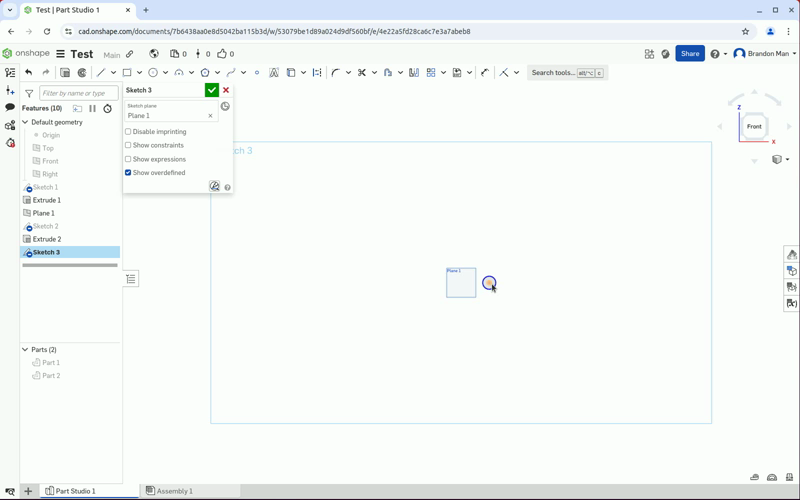
scroll(6)
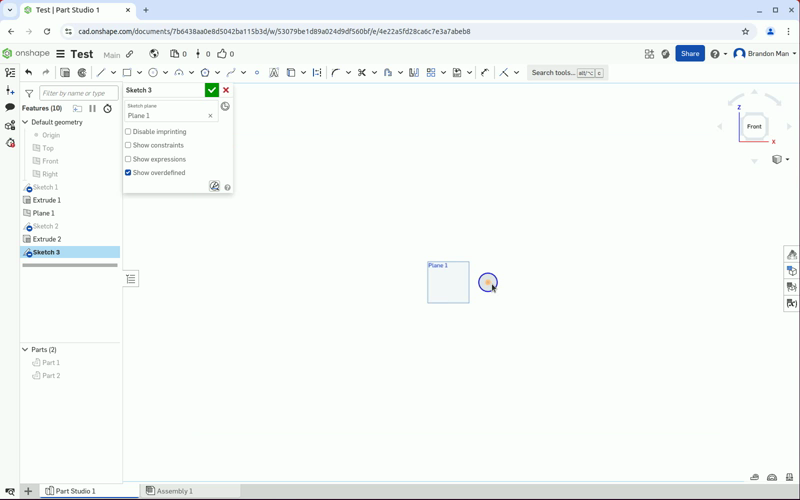
scroll(6)
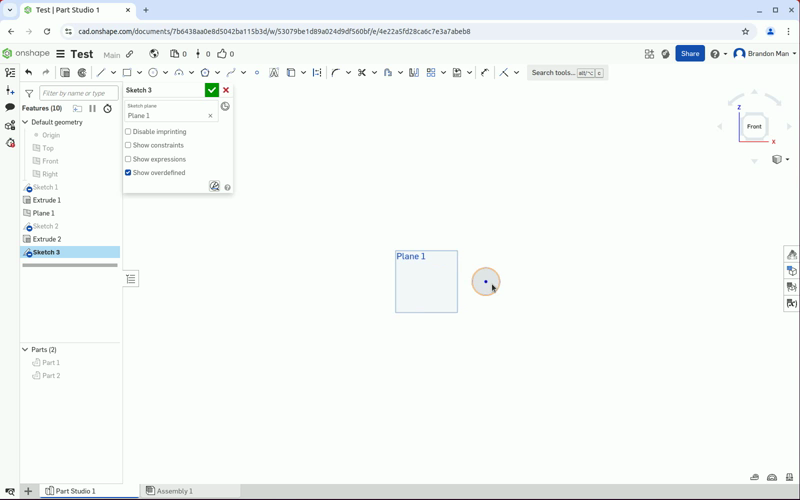
scroll(6)
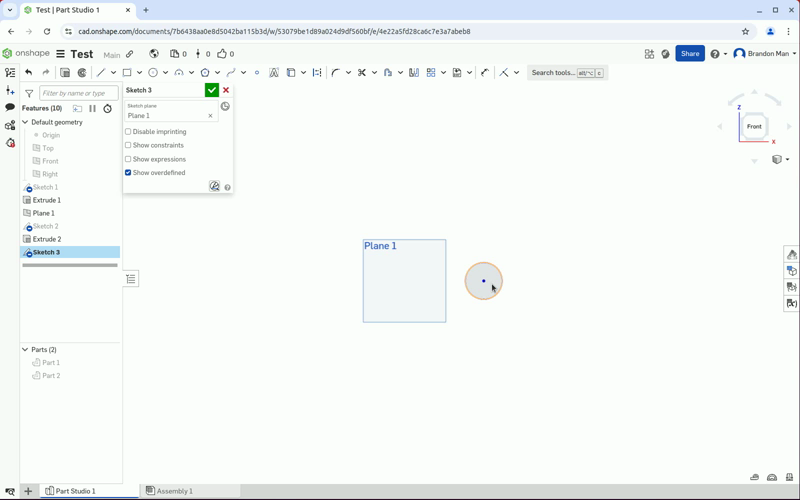
scroll(6)
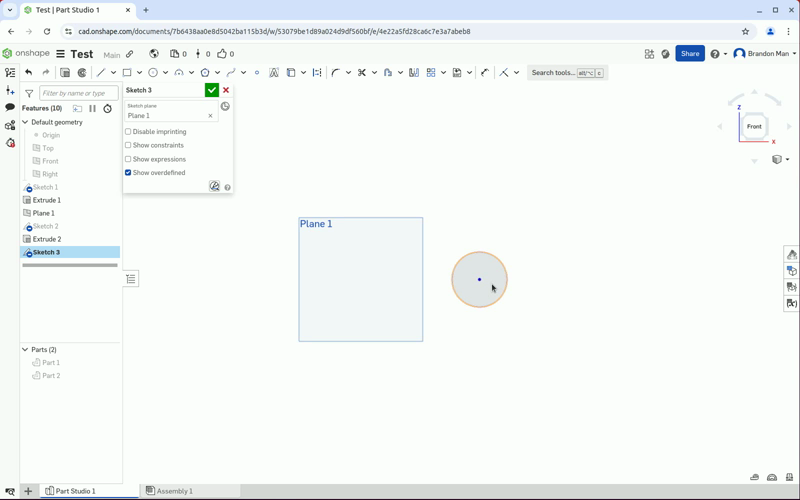
scroll(6)
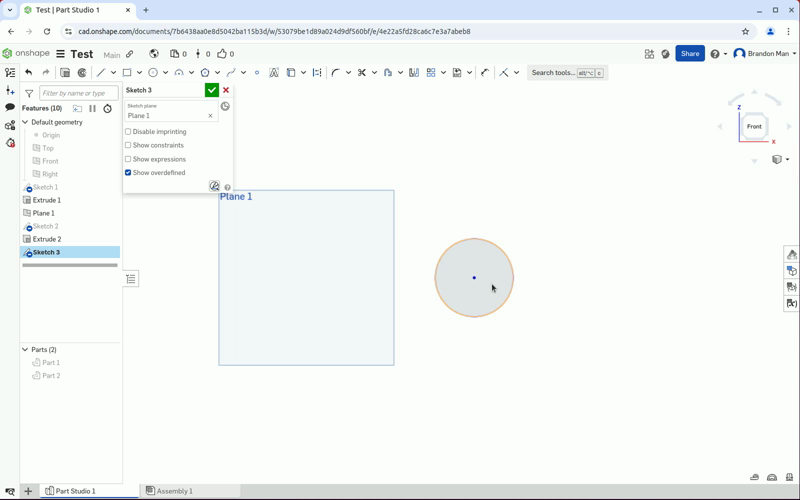
scroll(6)
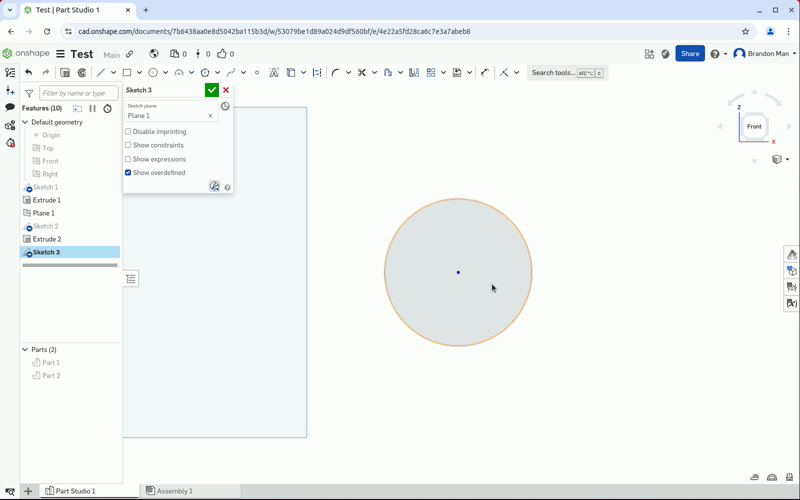
click(492, 283)
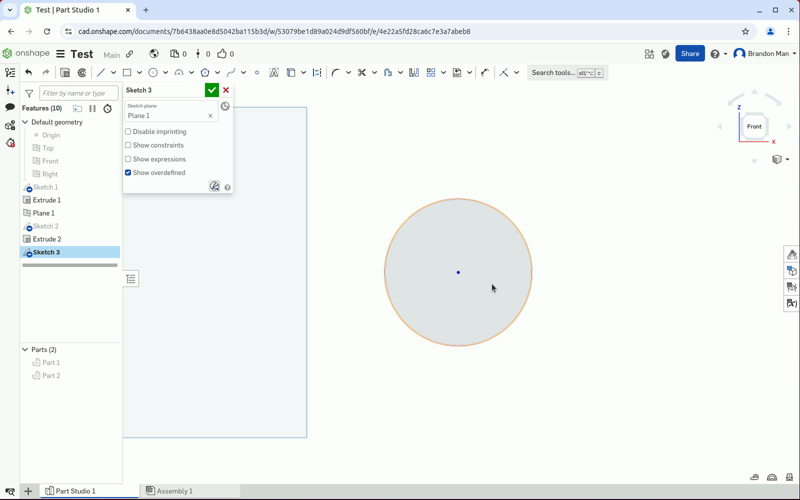
scroll(-6)
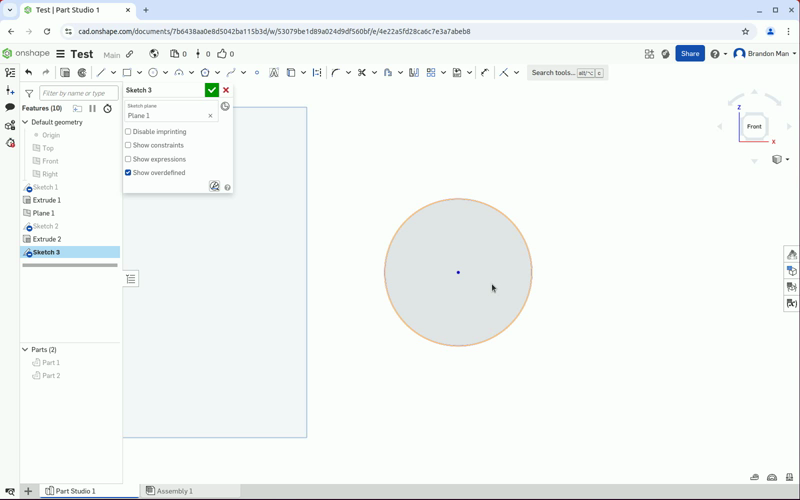
scroll(-6)
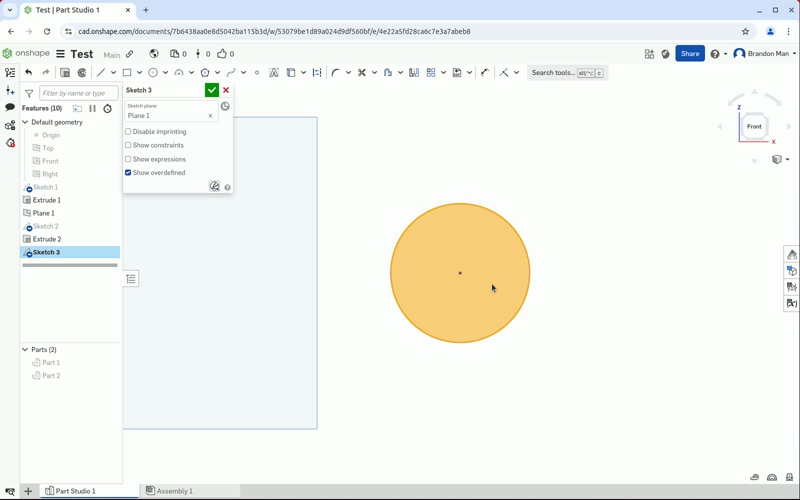
scroll(-6)
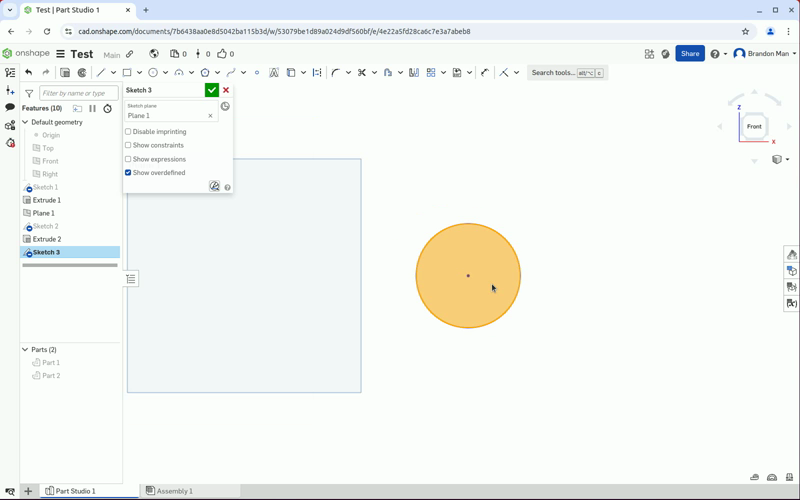
scroll(-6)
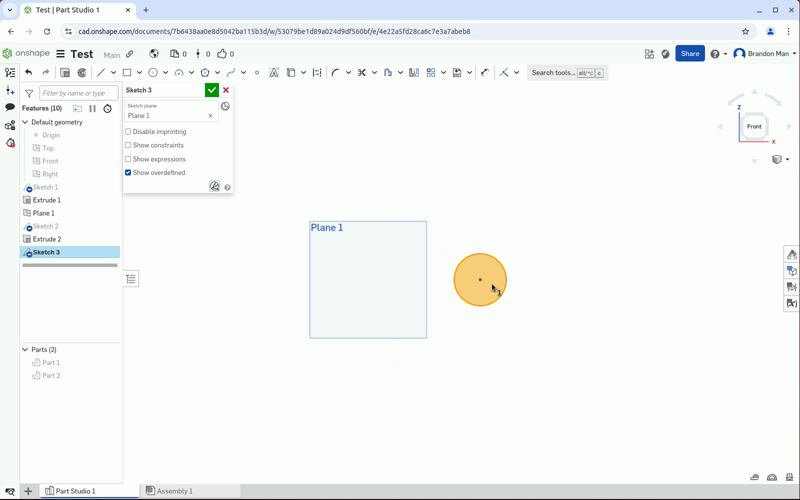
scroll(-6)
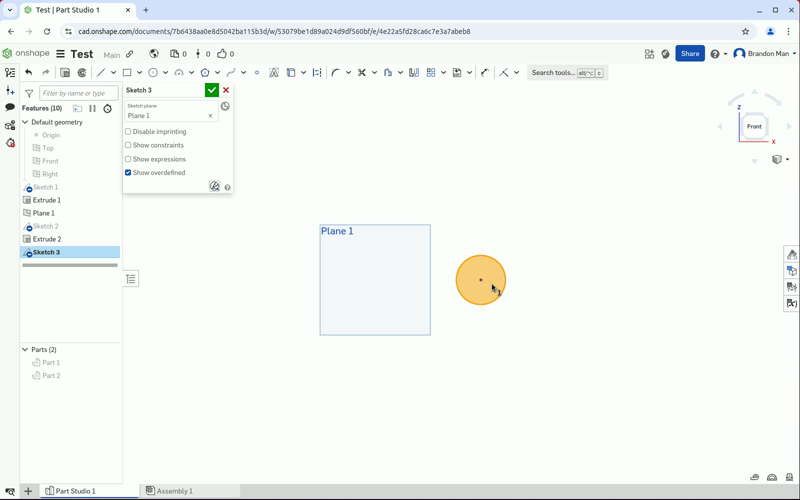
scroll(-6)
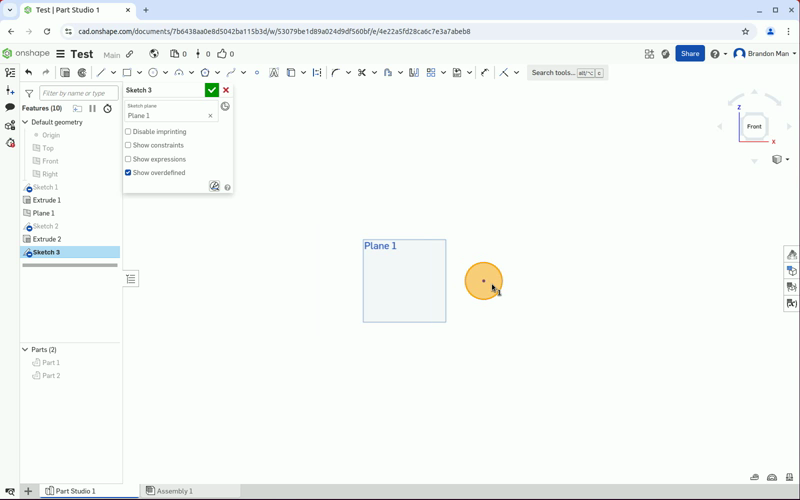
scroll(-6)
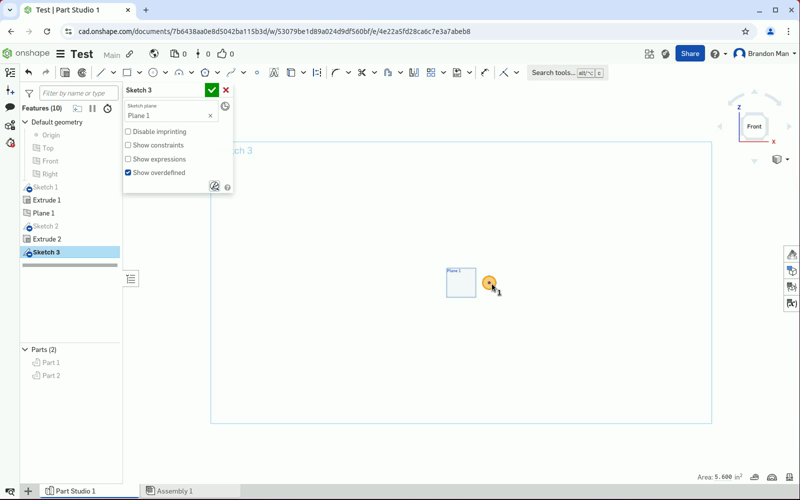
mouse_move(73, 352)
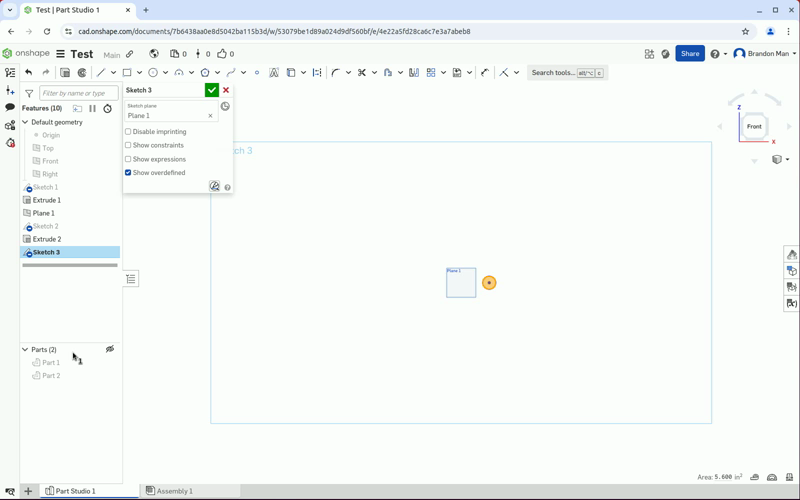
key(shift+y)
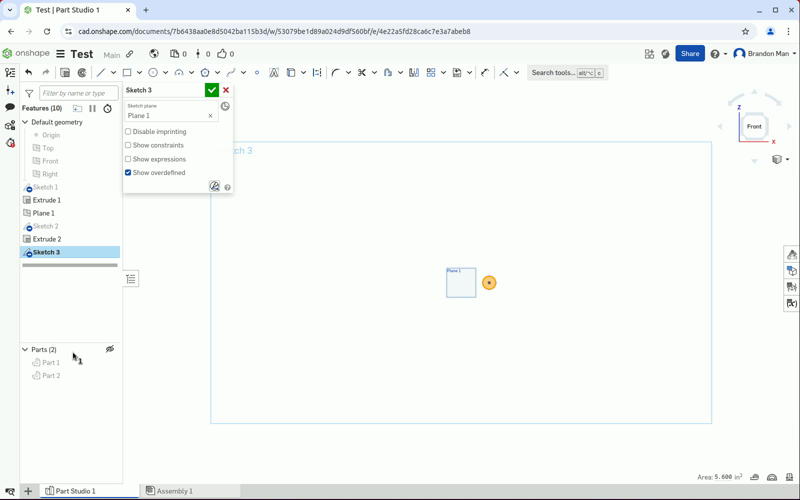
key(shift+e)
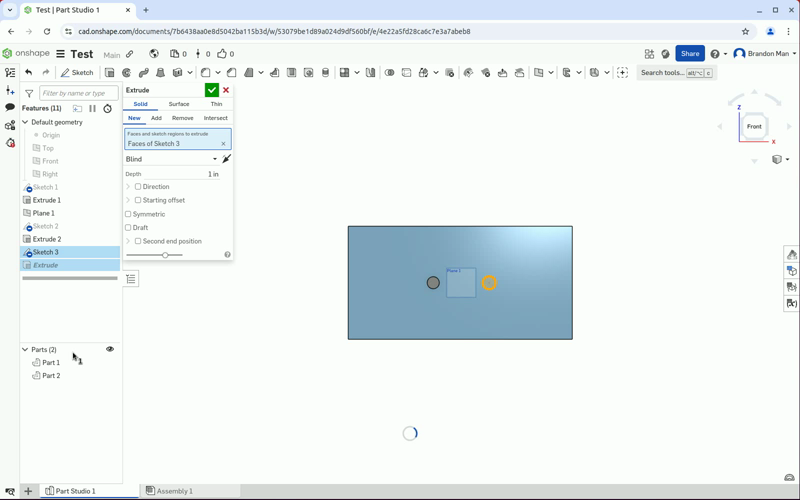
mouse_move(143, 106)
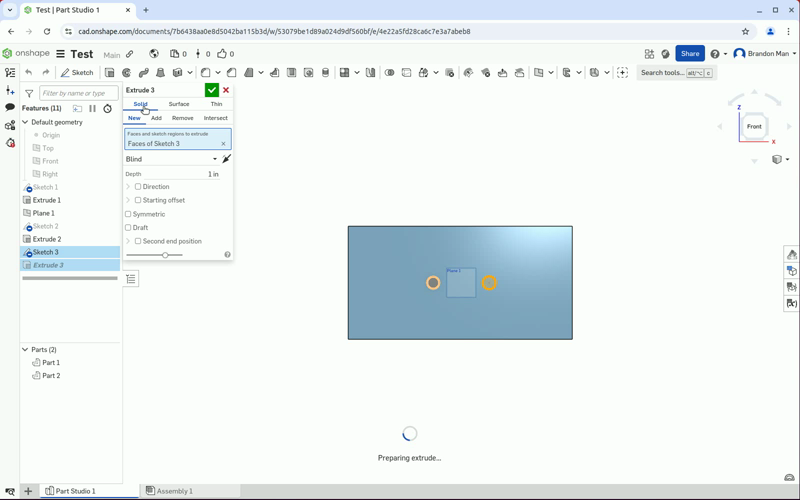
click(143, 106)
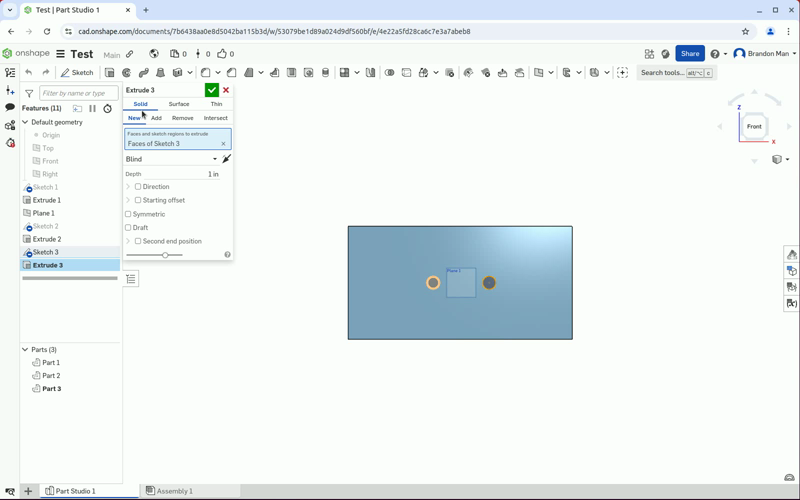
mouse_move(137, 120)
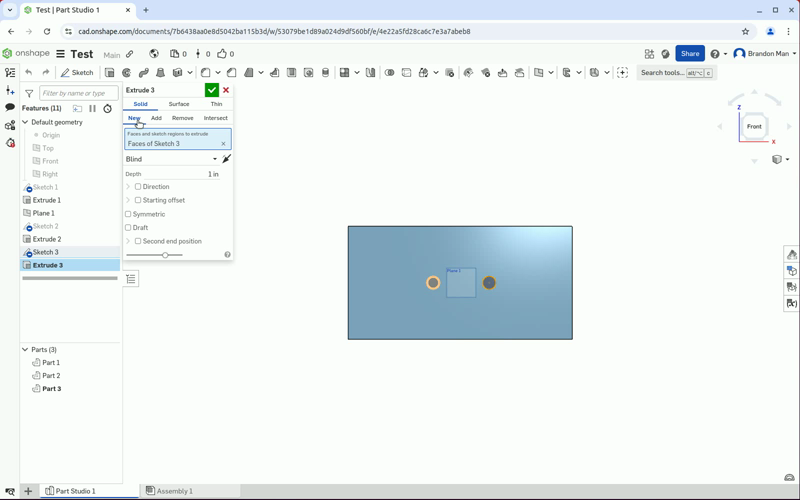
click(137, 120)
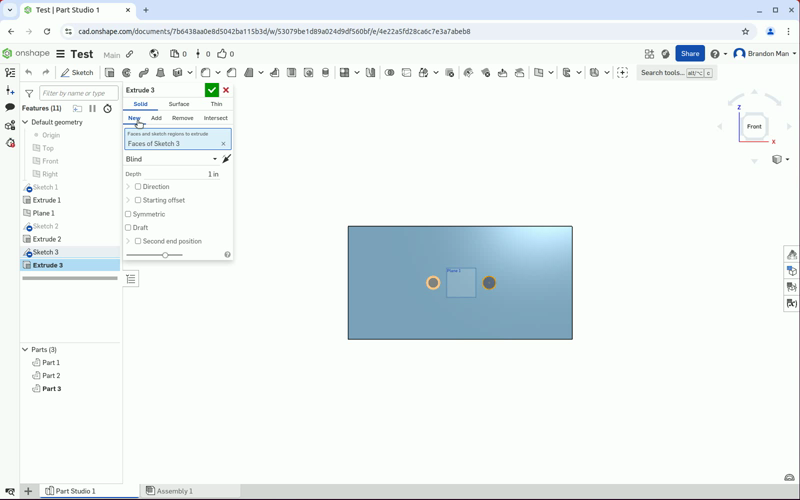
key(tab, 4)
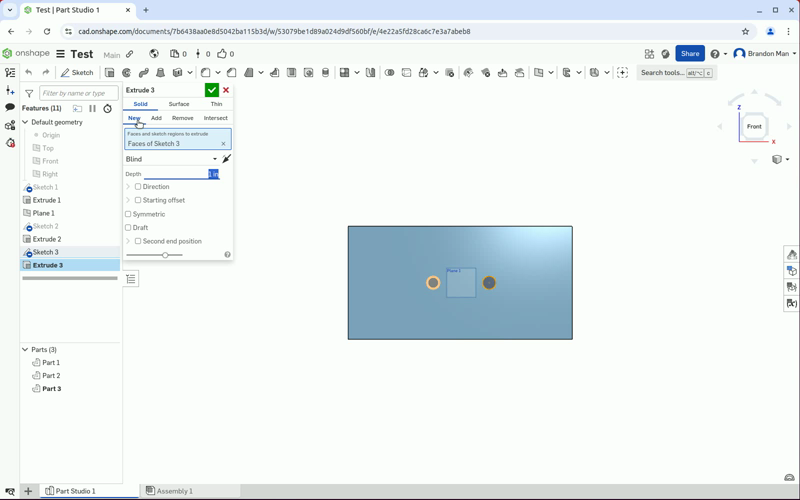
text(4.574)
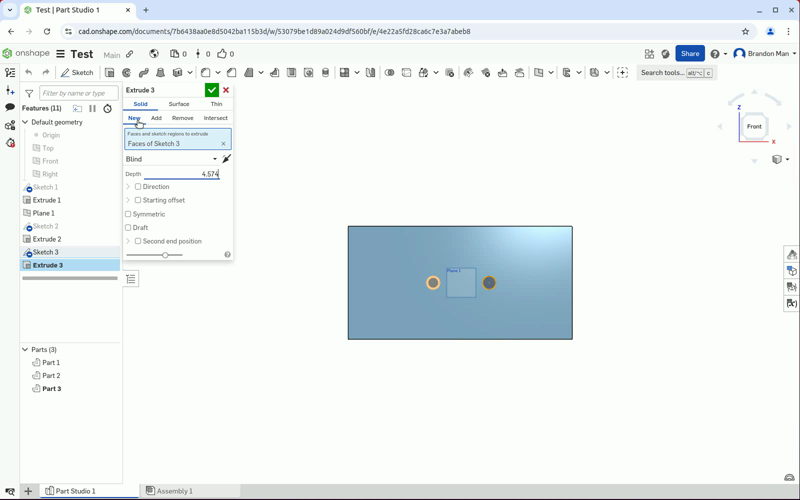
key(enter)
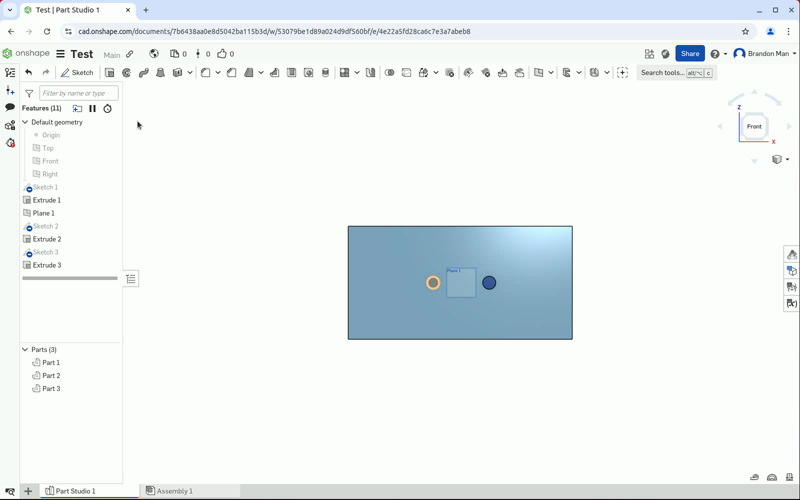
key(shift+h)
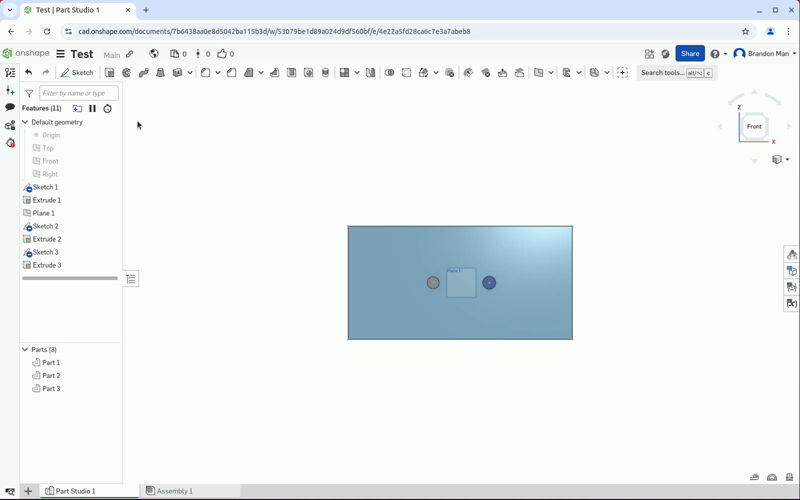
key(shift+h)
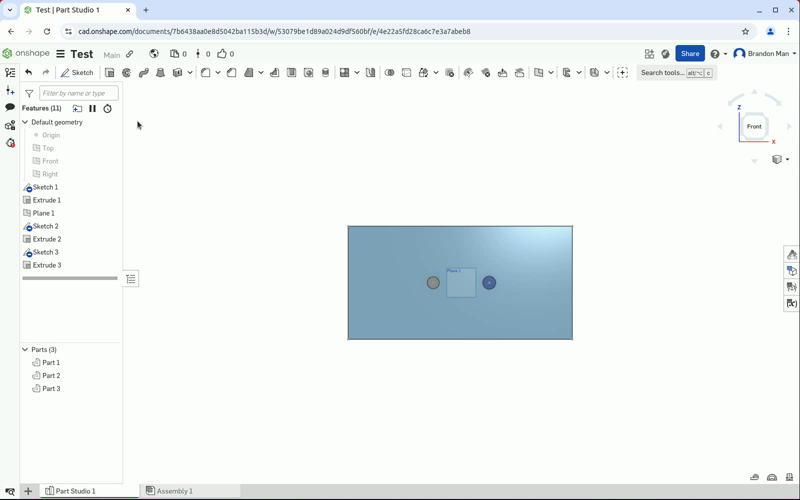
key(shift+7)
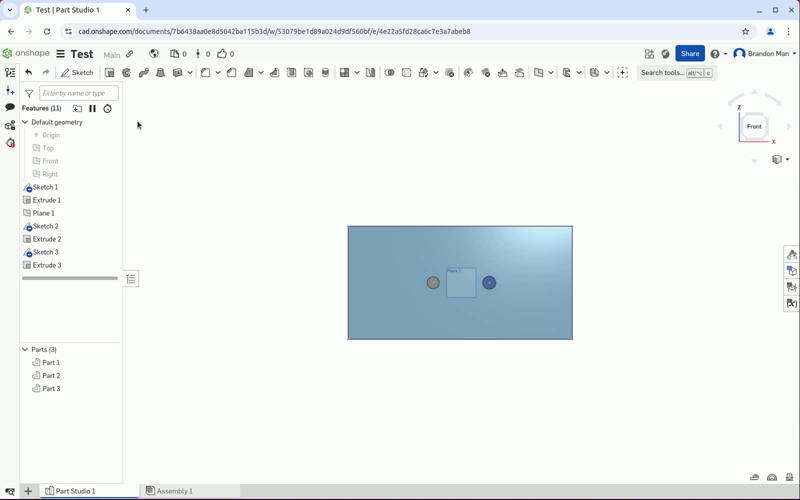
key(left, 2)
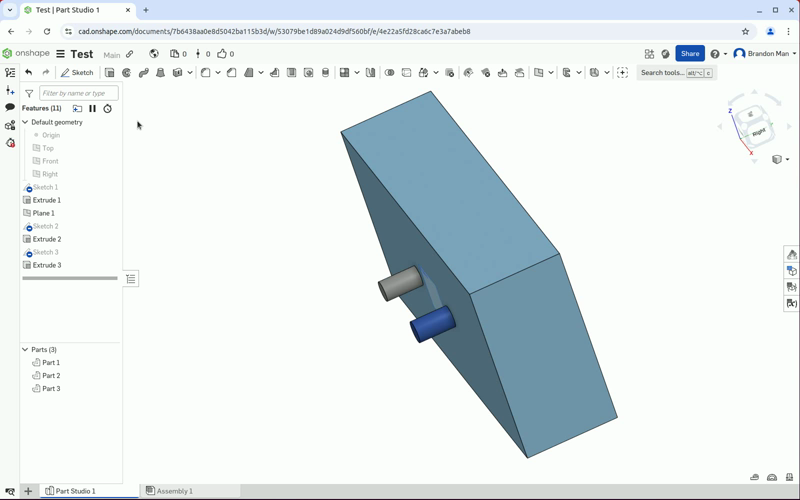
key(down, 2)
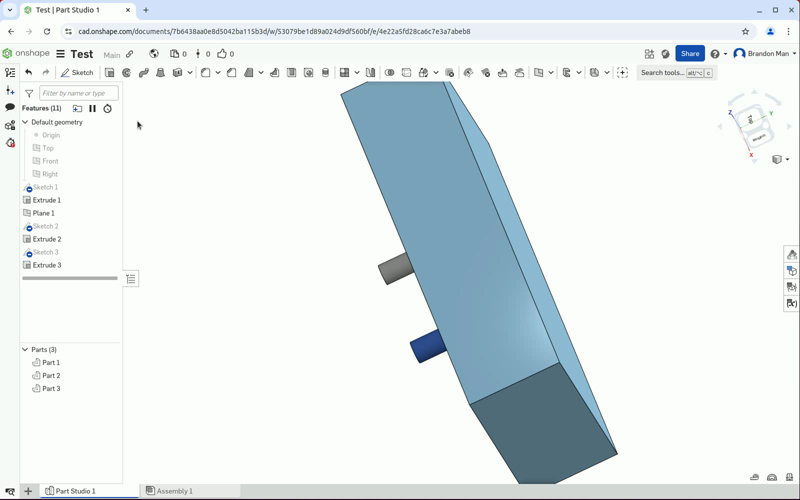
key(up, 2)
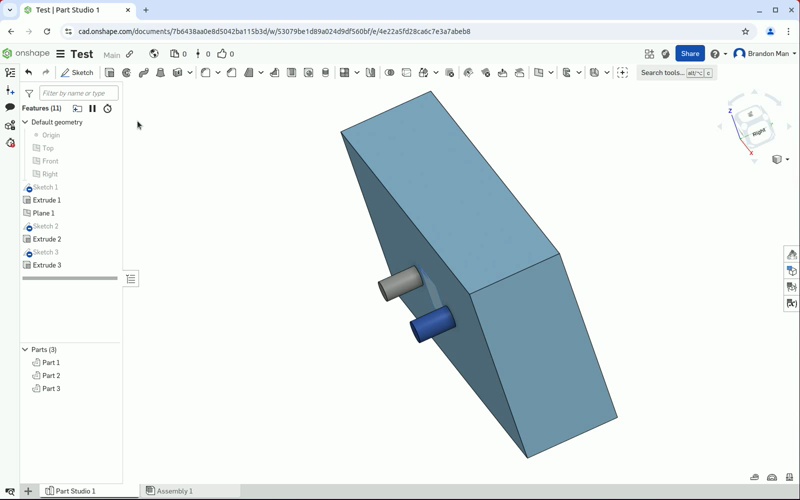
key(right, 2)
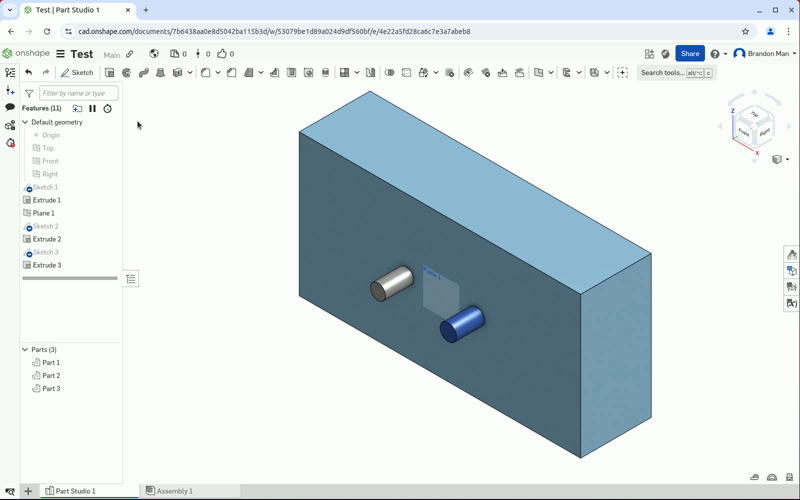
mouse_move(73, 189)
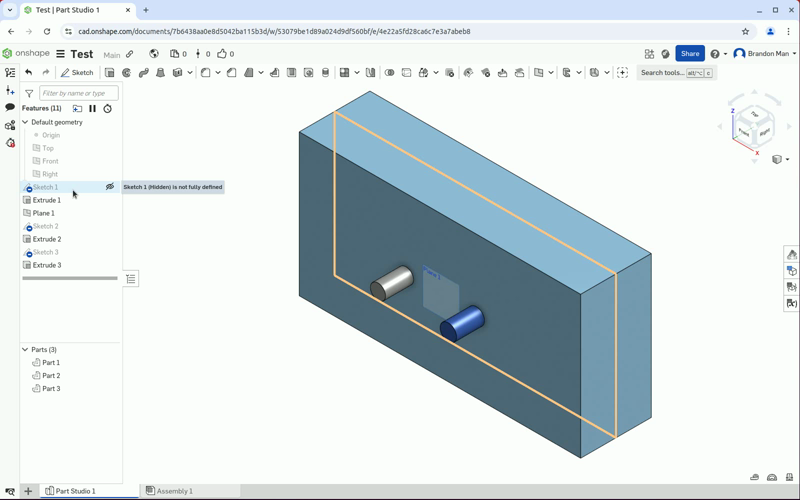
click(73, 189)